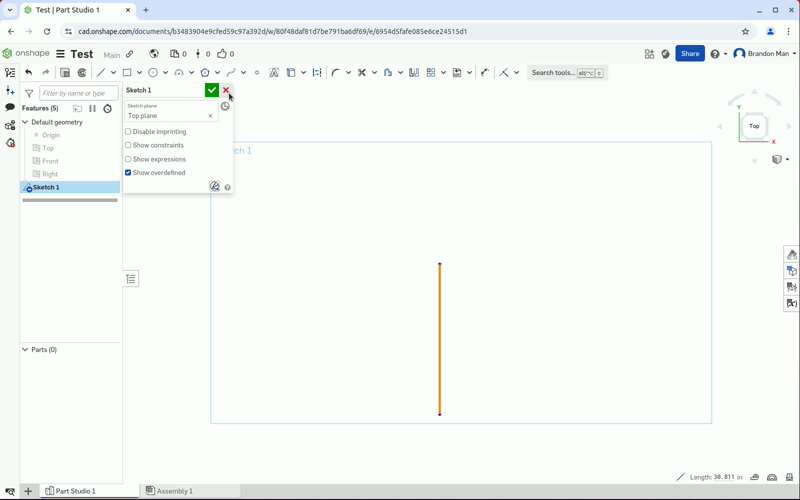
key(shift+h)
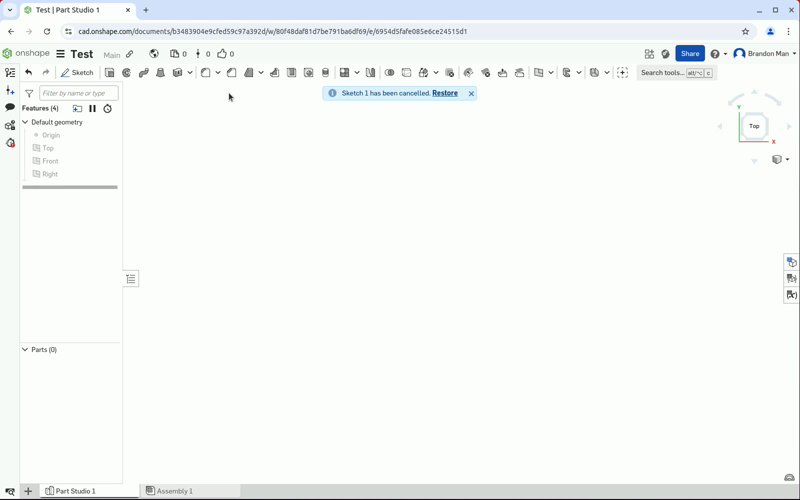
mouse_move(73, 352)
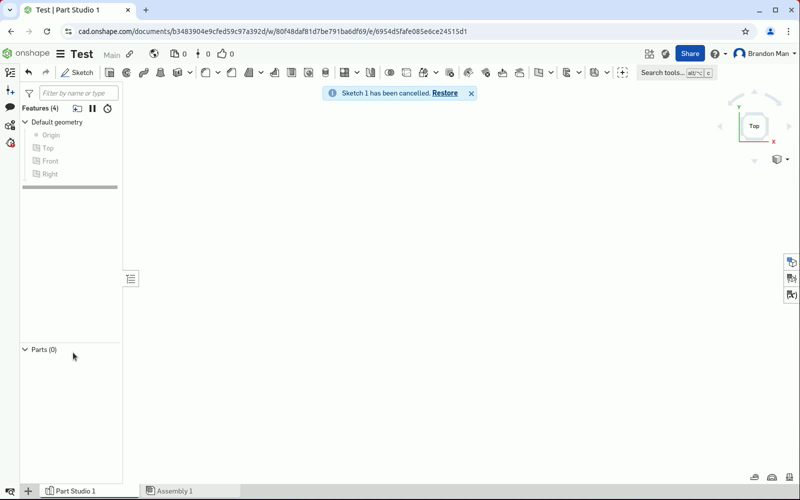
key(y)
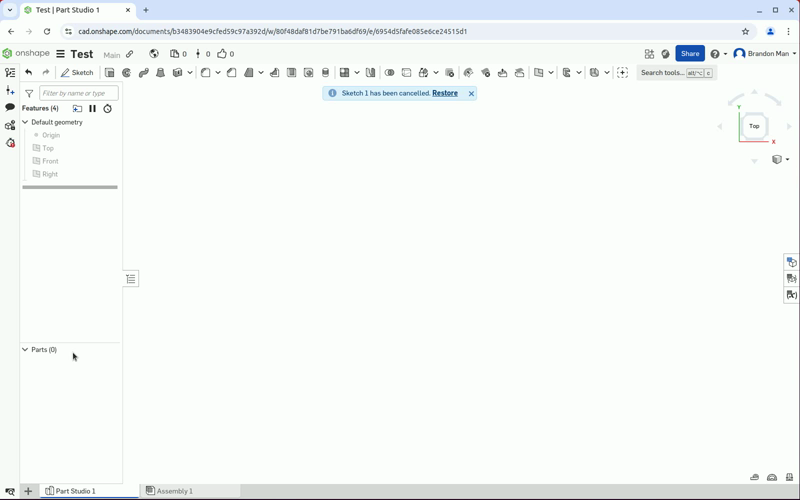
key(shift+p)
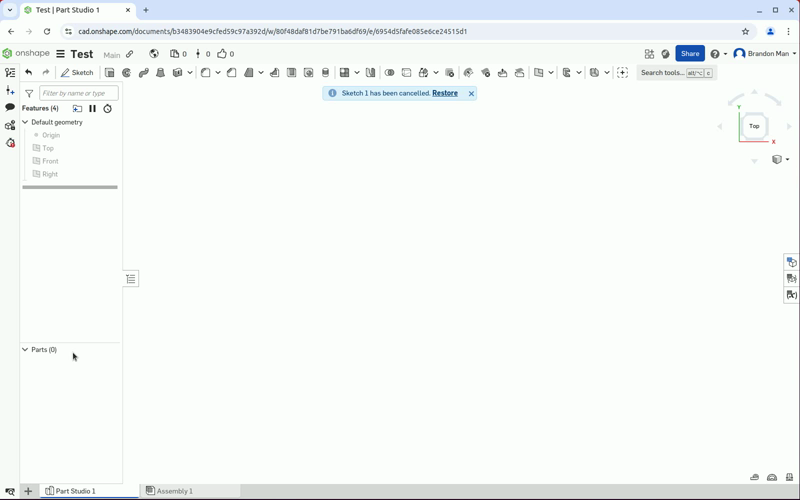
key(space)
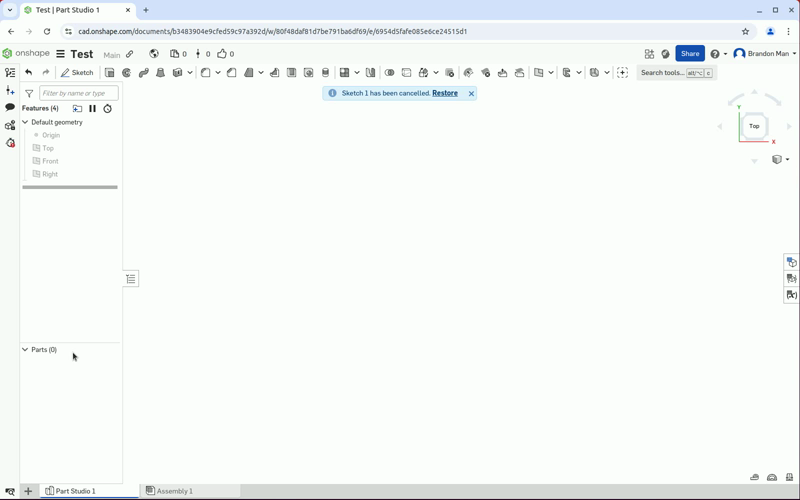
key_down(shift)
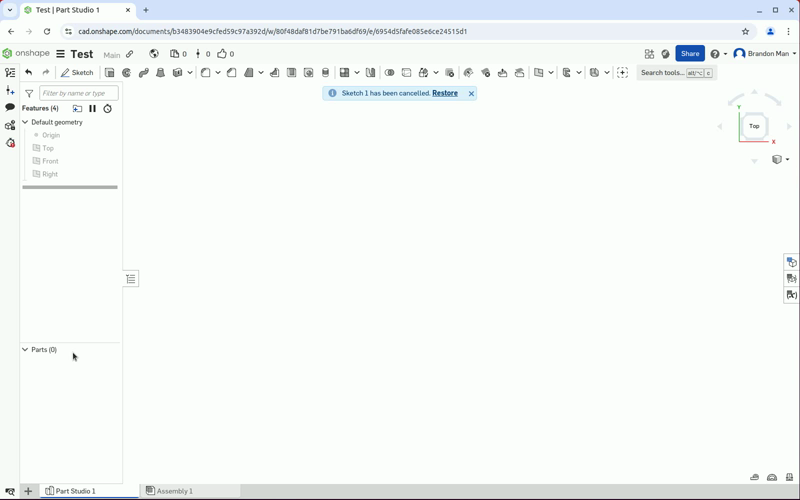
key(up)
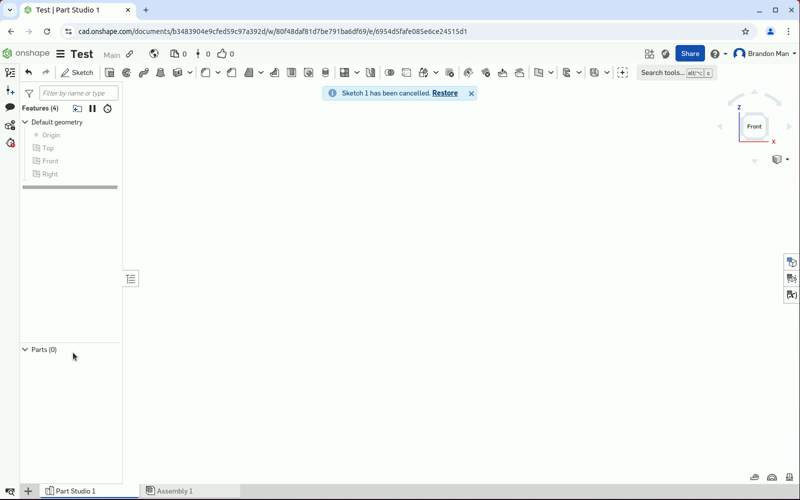
key_up(shift)
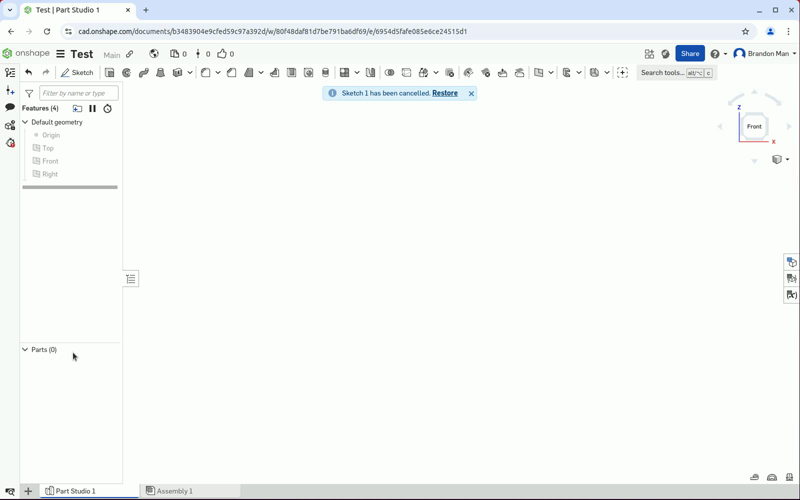
mouse_move(73, 352)
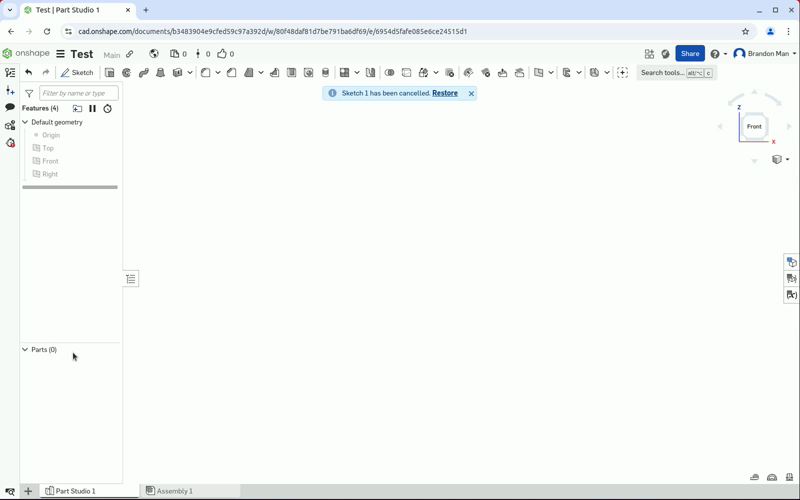
key(shift+y)
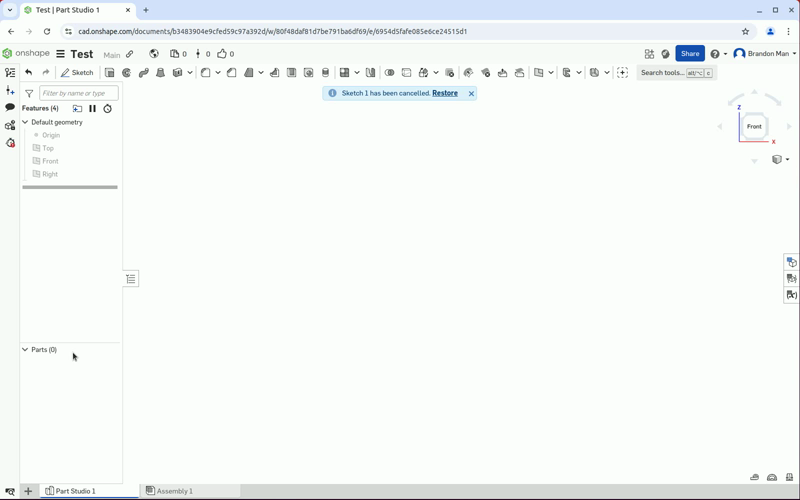
key(shift+s)
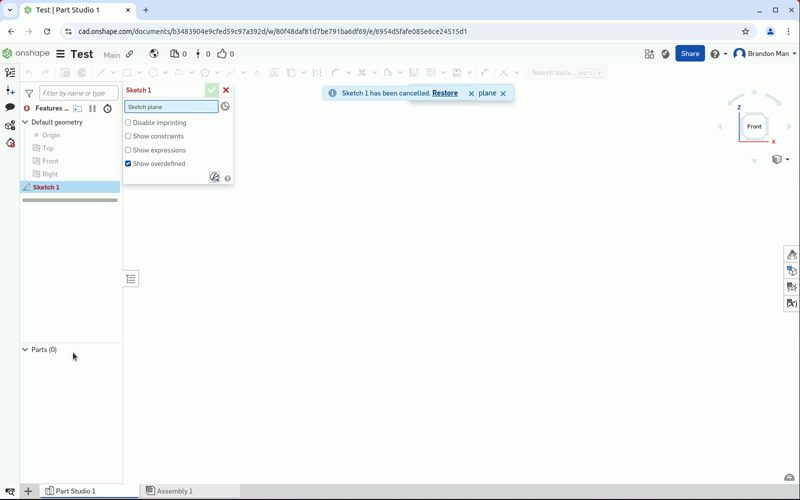
mouse_move(73, 163)
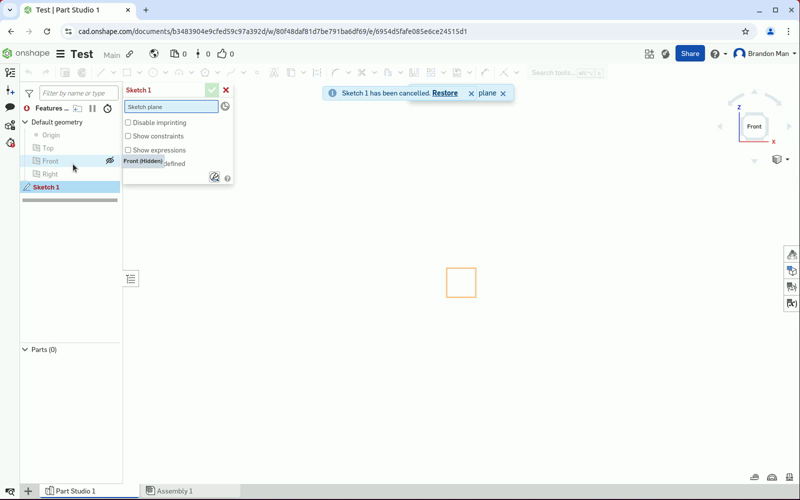
click(73, 163)
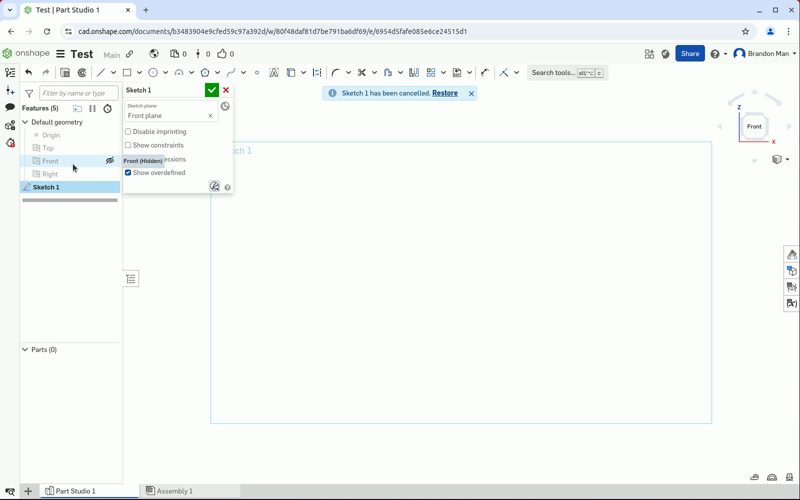
mouse_move(73, 352)
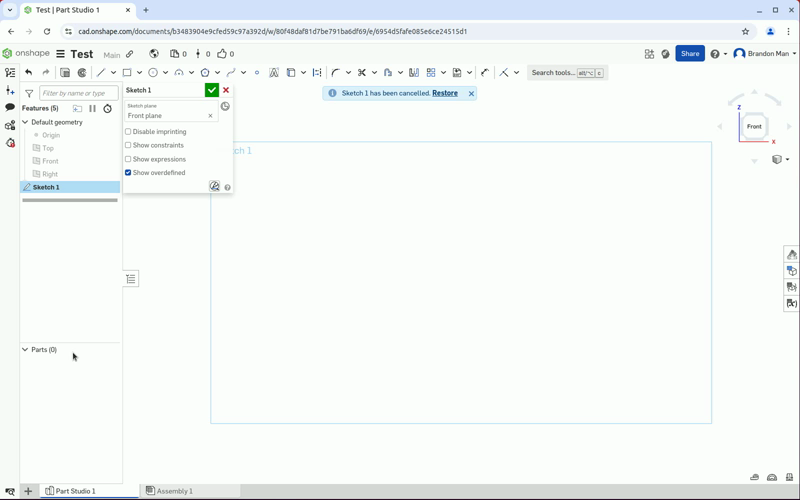
key(y)
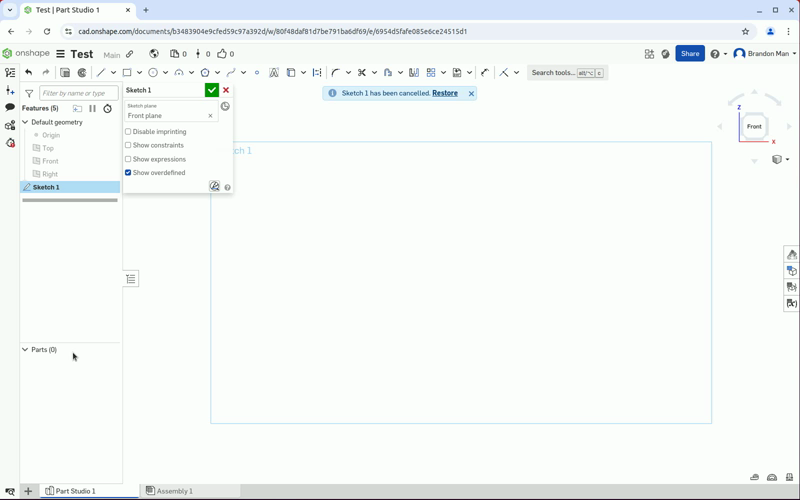
key(l)
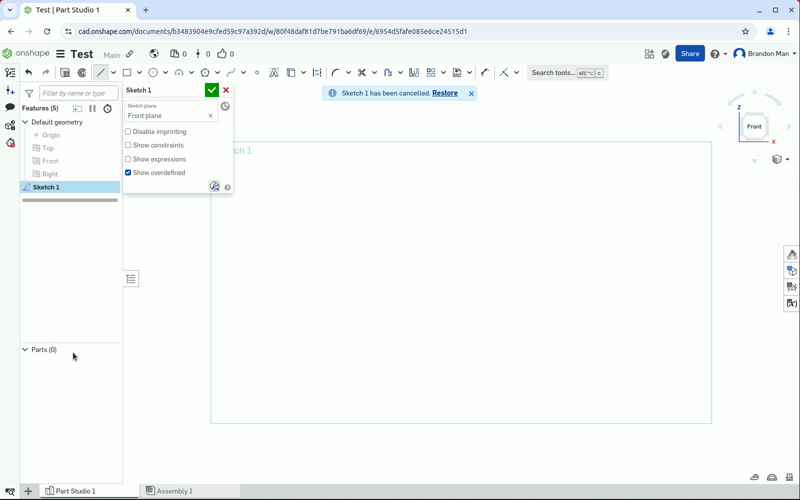
key_down(shift)
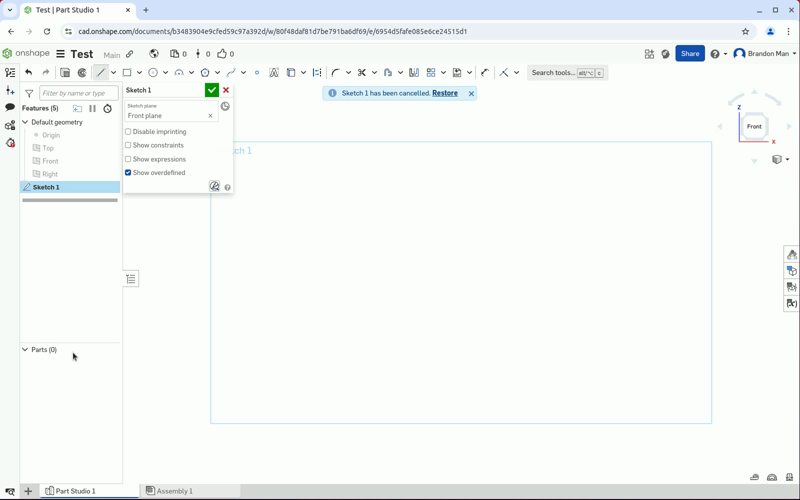
mouse_move(437, 327)
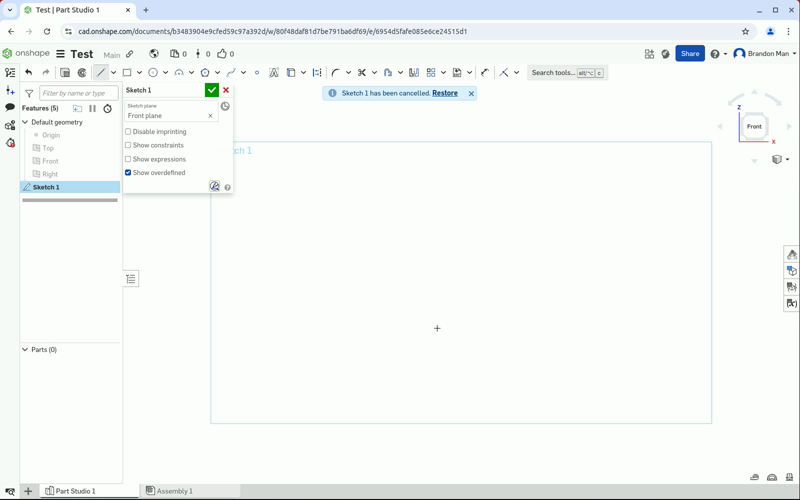
click(437, 327)
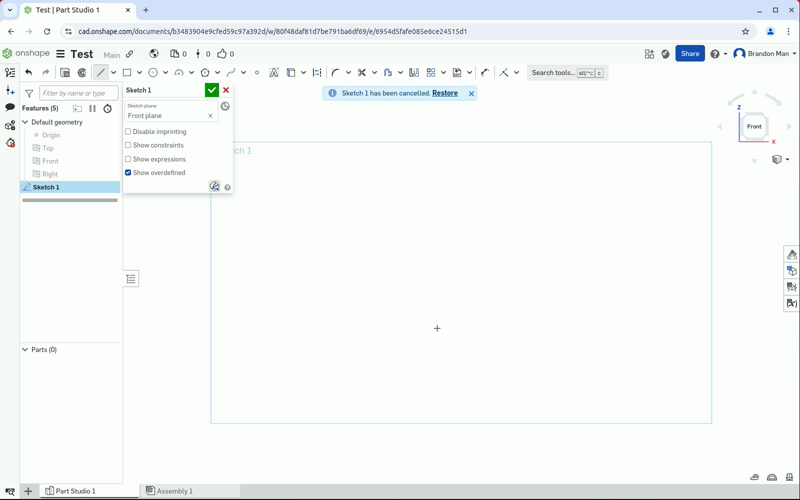
key_up(shift)
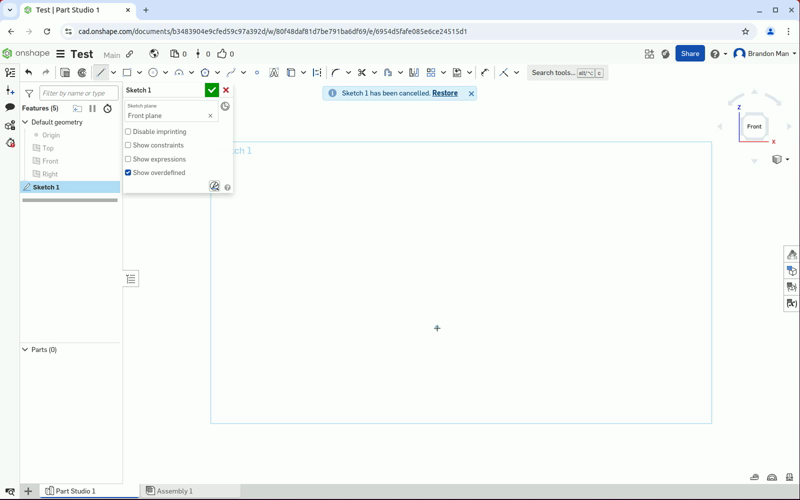
key_down(shift)
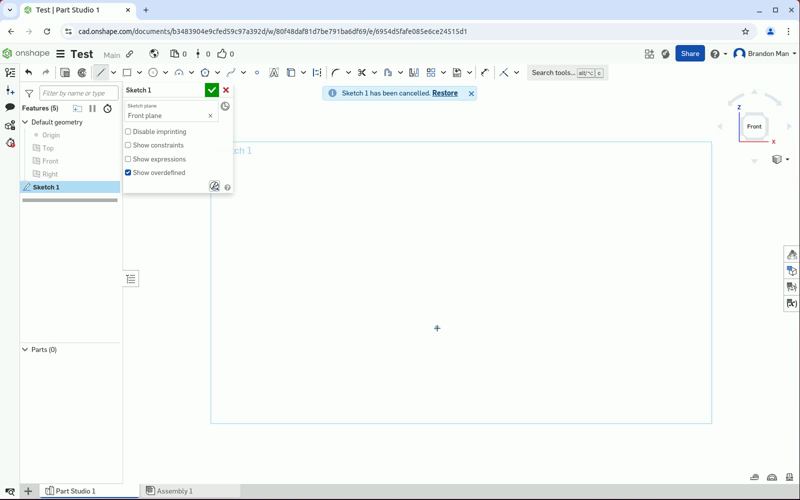
mouse_move(467, 327)
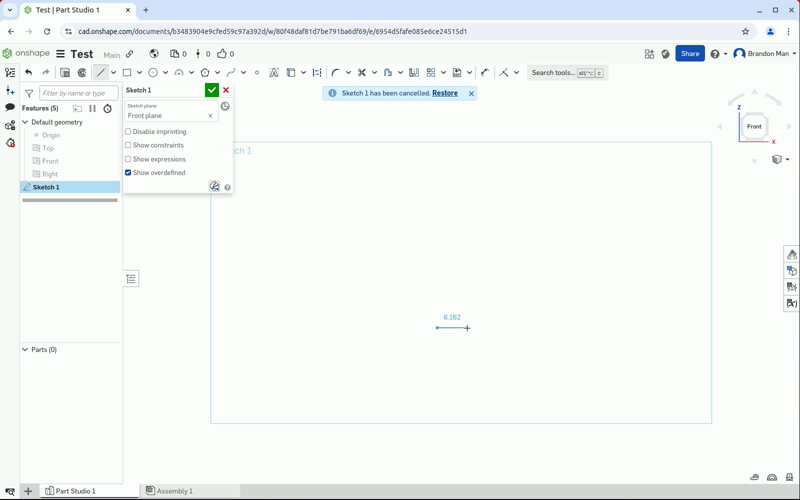
mouse_move(481, 327)
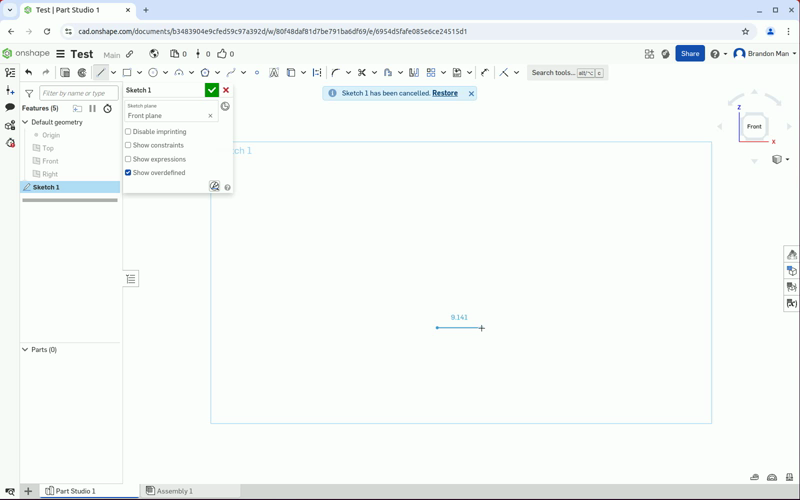
click(481, 327)
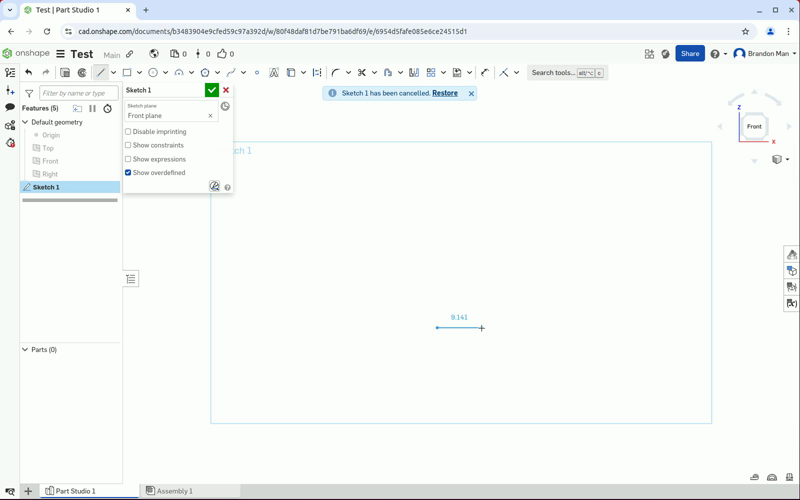
key_up(shift)
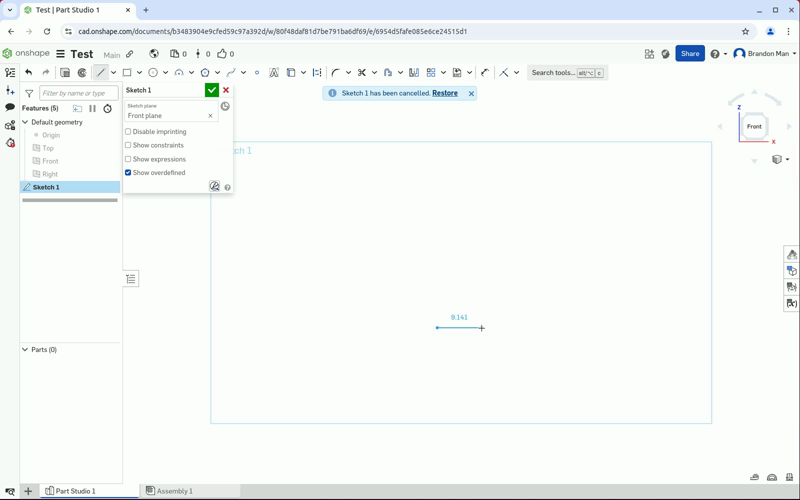
key_down(shift)
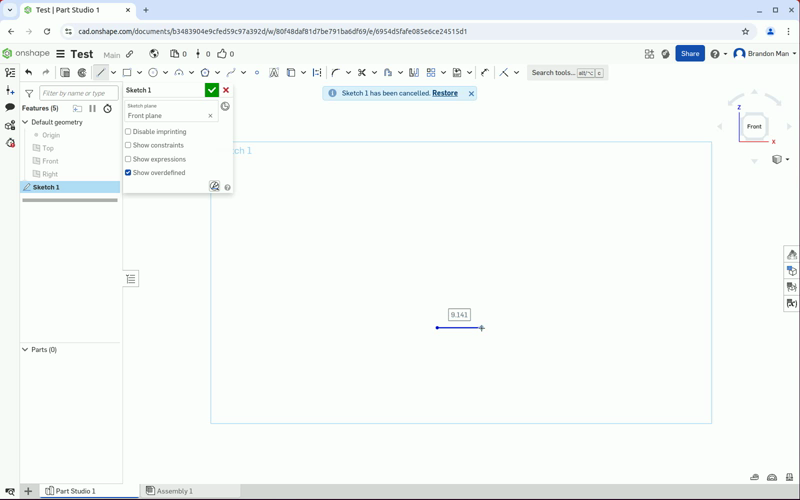
mouse_move(481, 253)
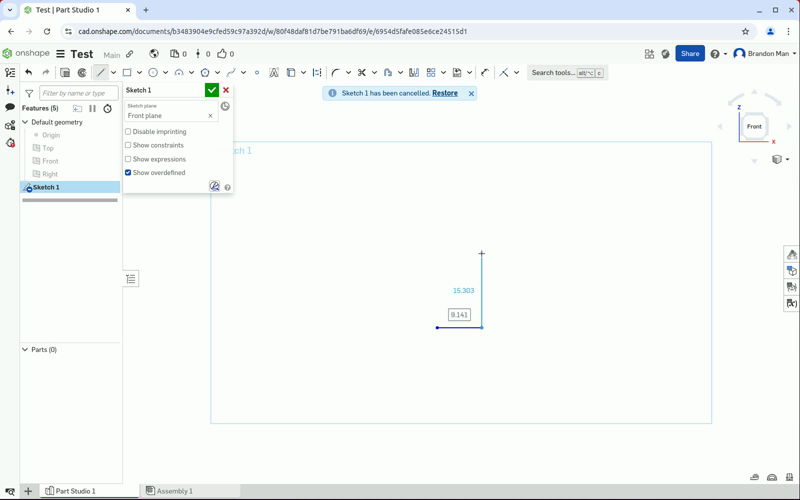
click(481, 253)
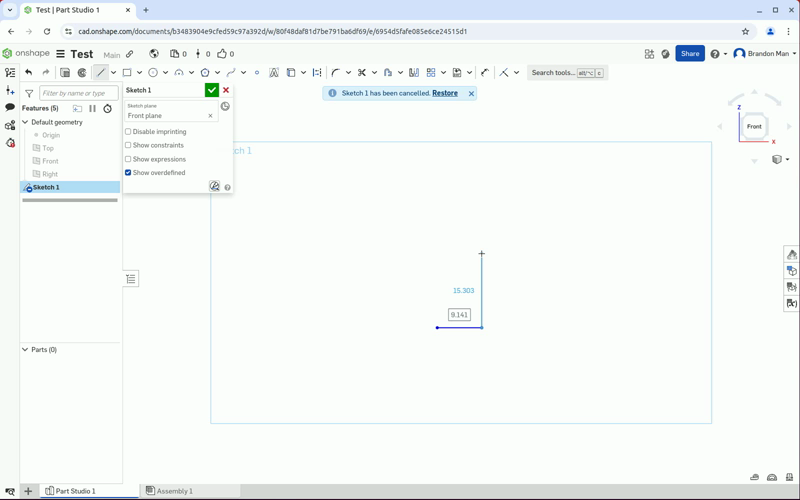
key_up(shift)
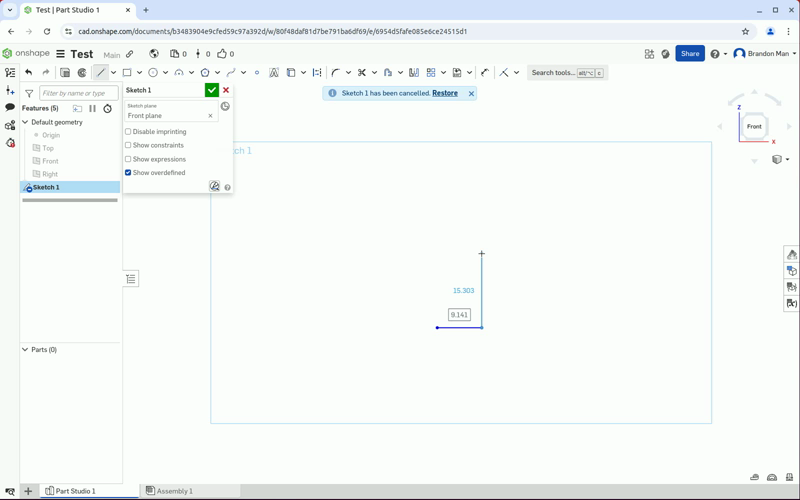
key_down(shift)
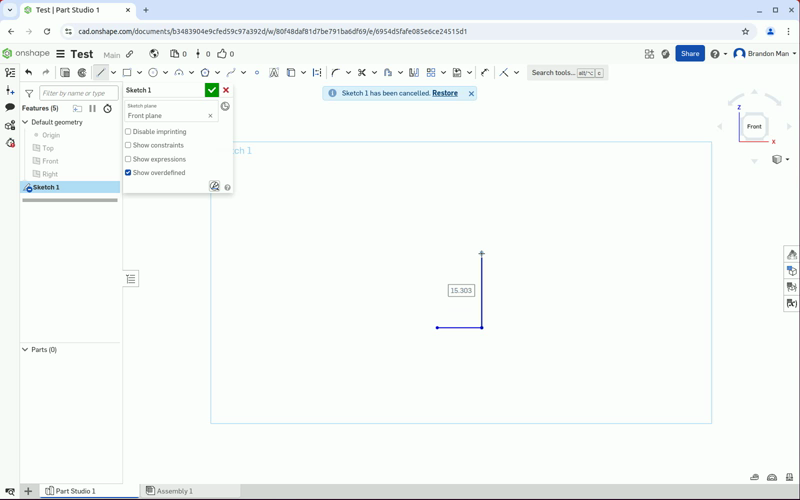
mouse_move(511, 253)
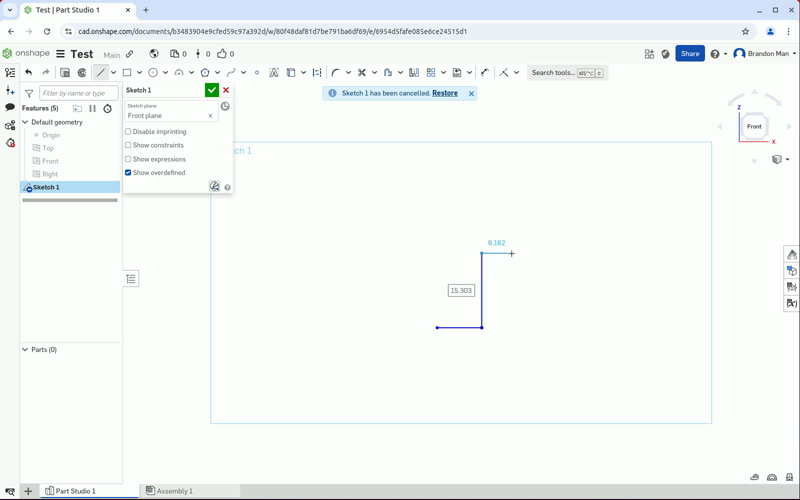
mouse_move(437, 253)
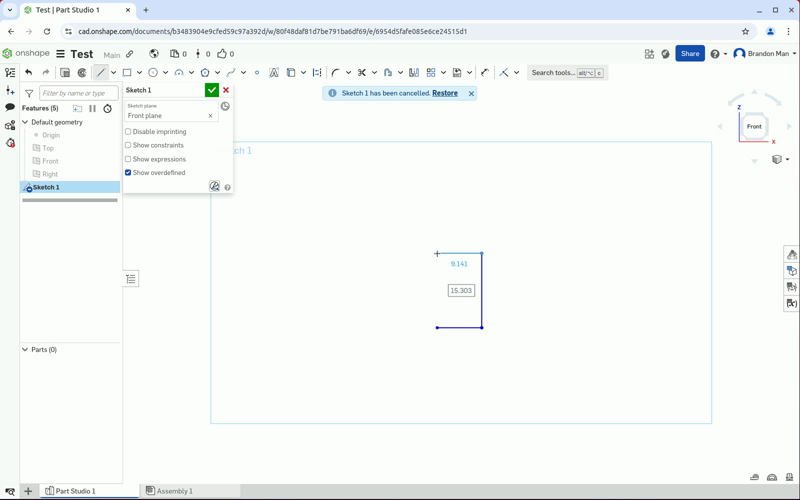
click(437, 253)
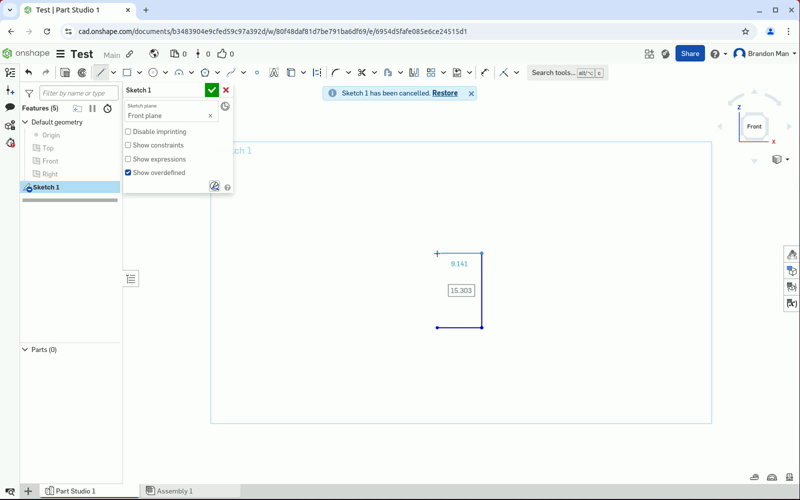
key_up(shift)
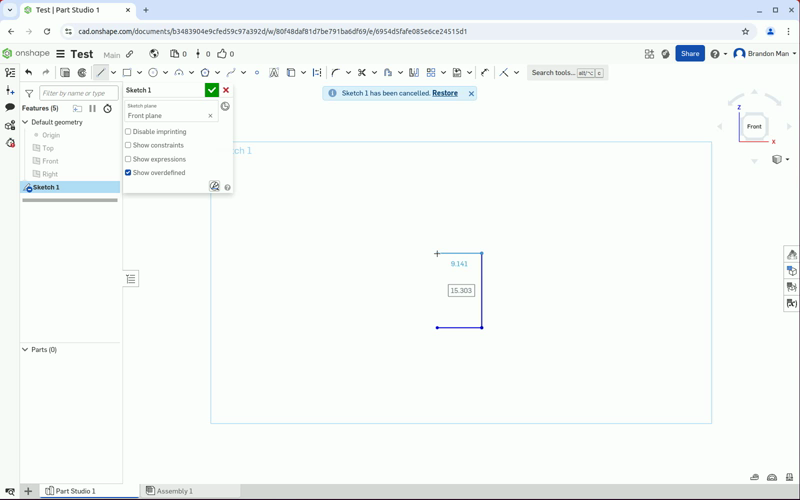
key_down(shift)
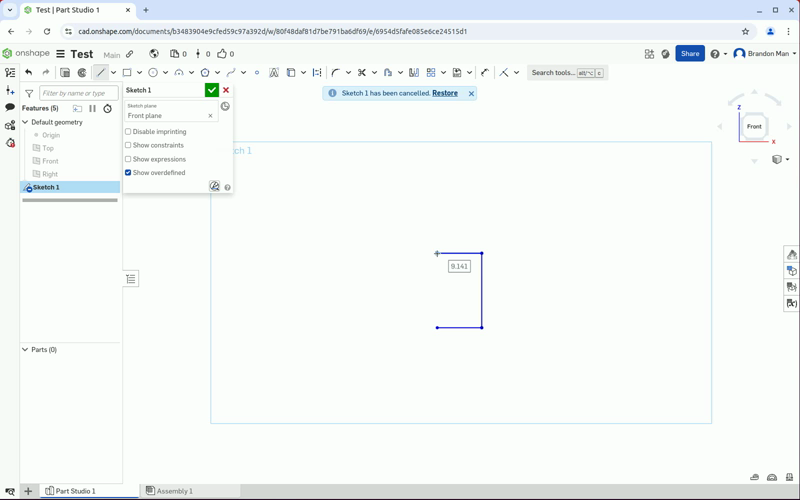
mouse_move(437, 327)
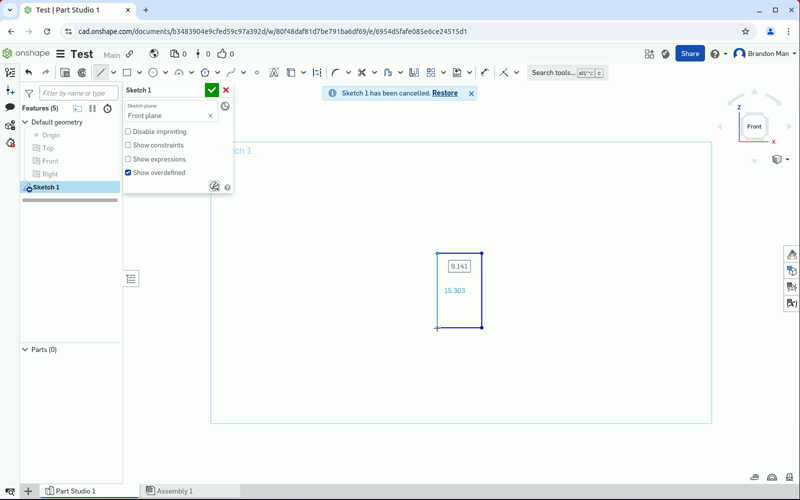
key_up(shift)
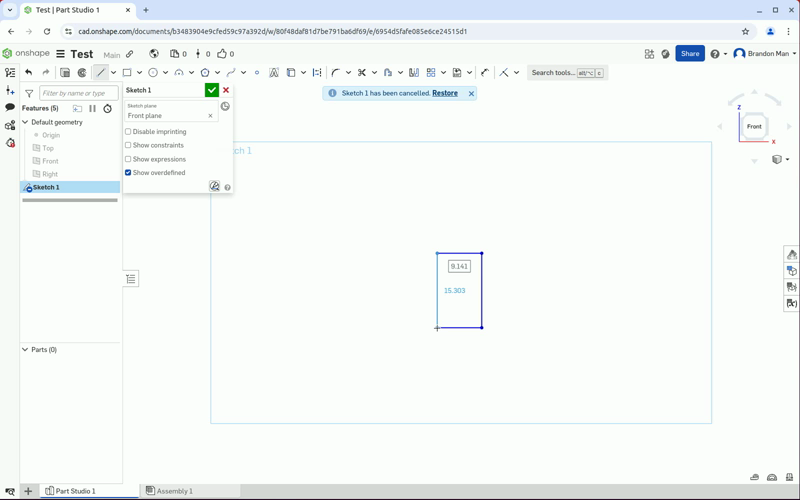
click(437, 327)
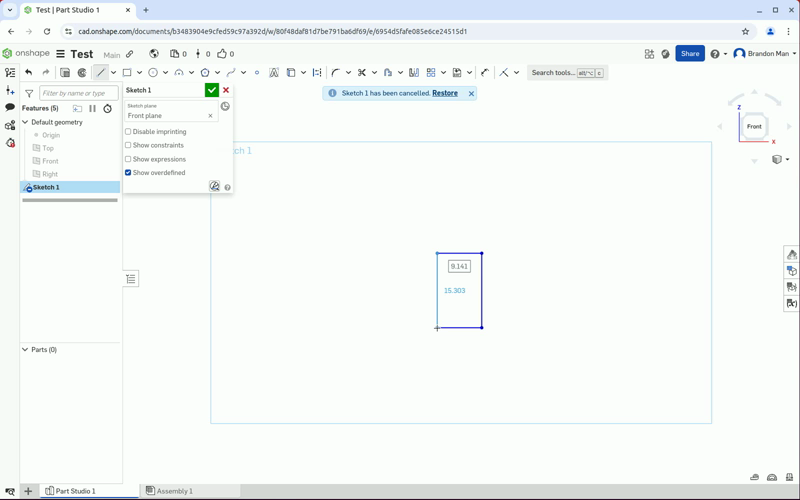
key(esc)
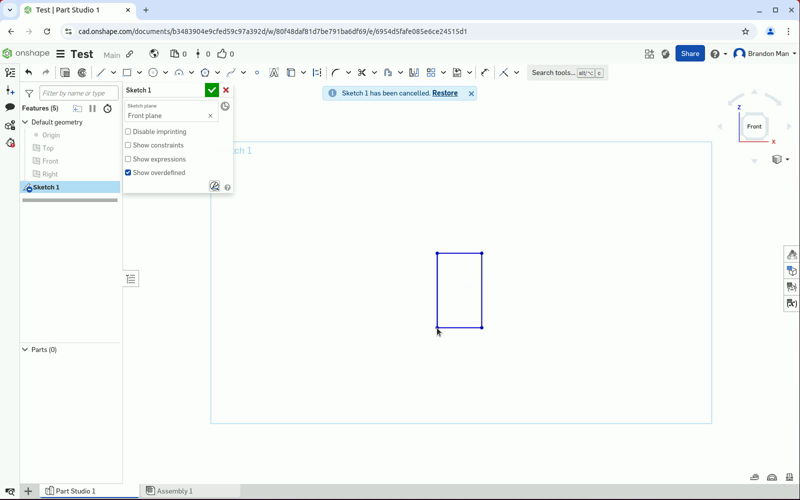
mouse_move(450, 265)
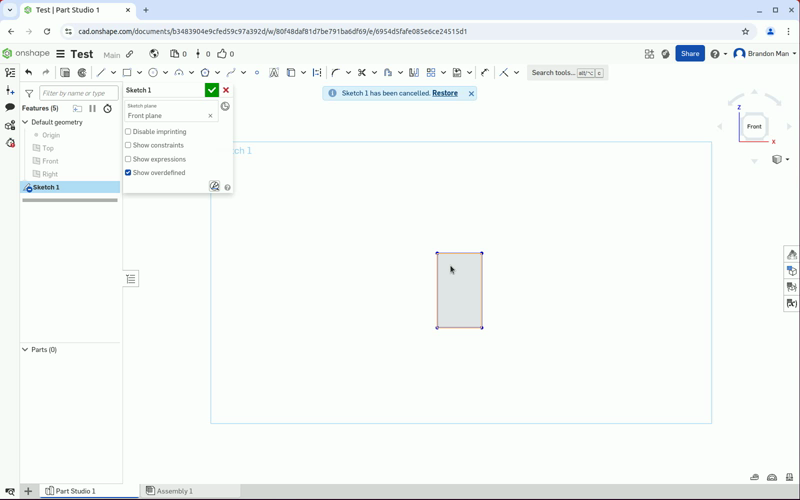
click(450, 265)
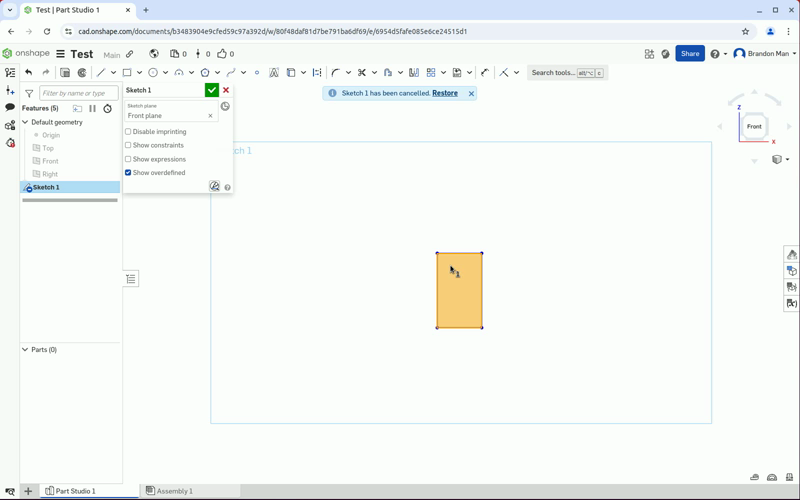
mouse_move(73, 352)
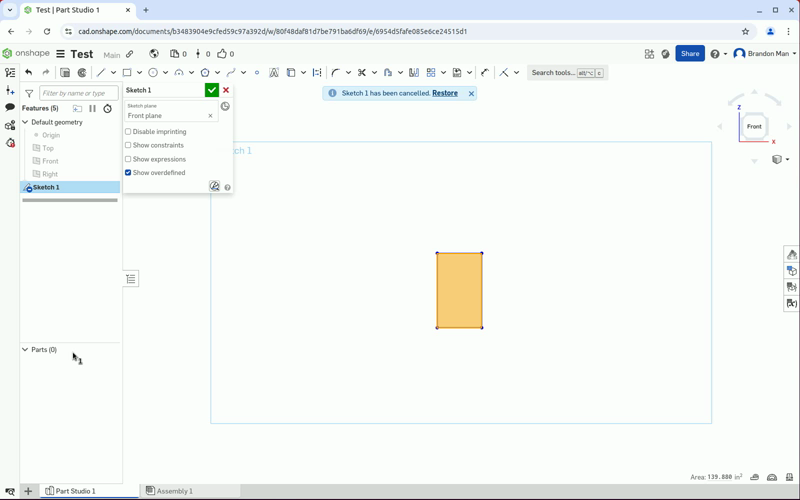
key(shift+y)
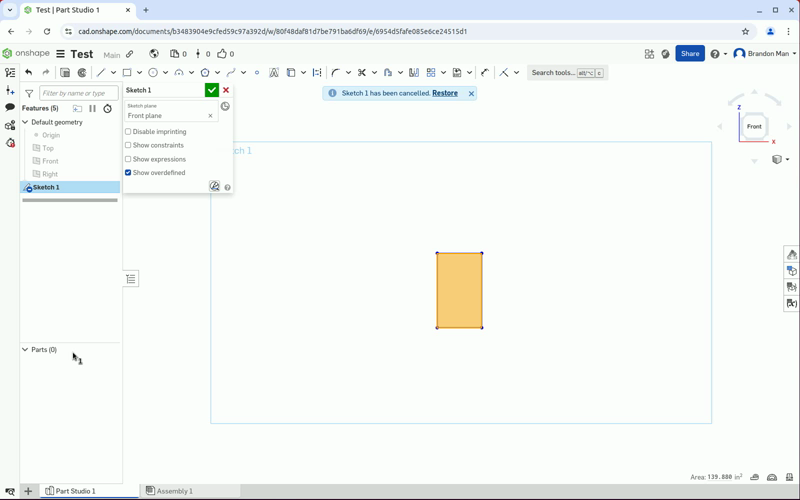
key(shift+e)
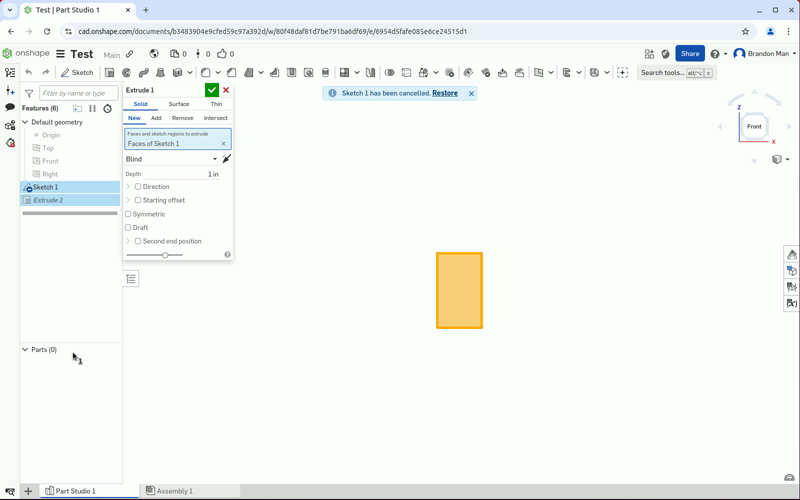
mouse_move(143, 106)
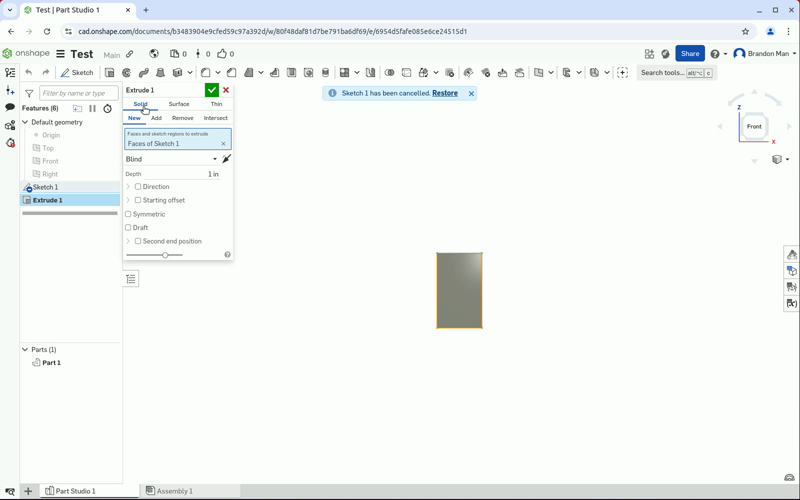
click(143, 106)
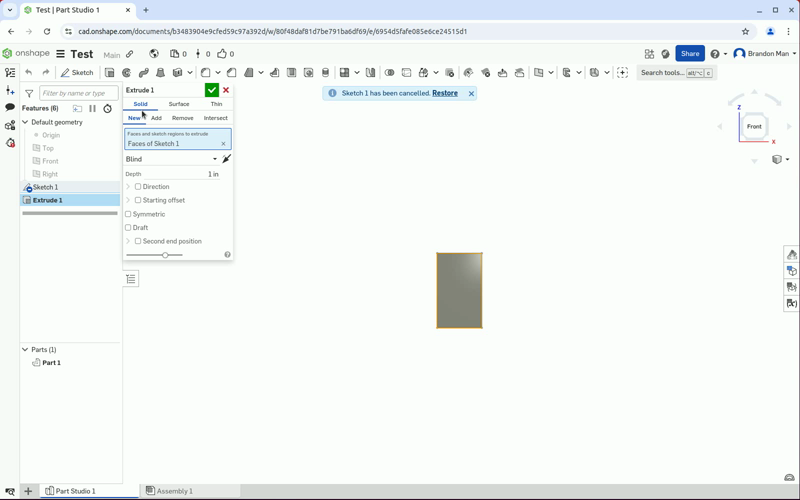
mouse_move(137, 120)
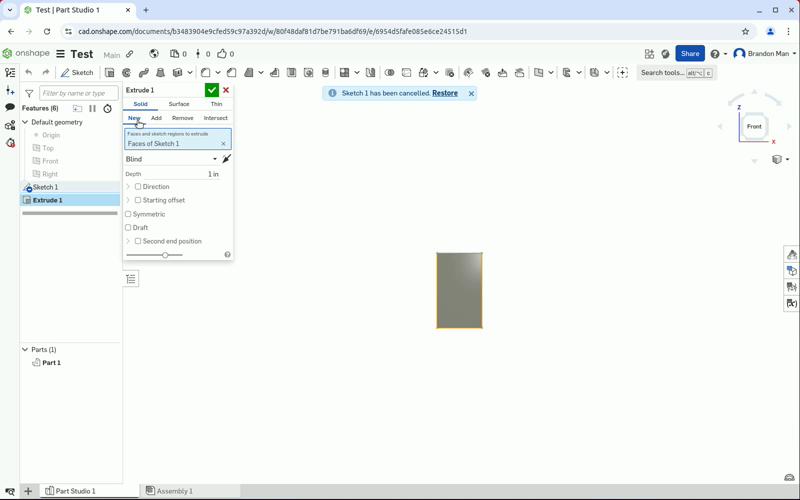
click(137, 120)
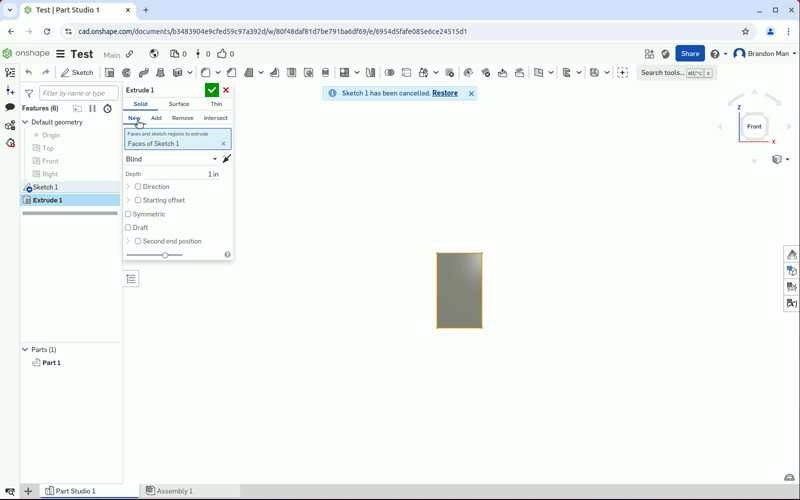
key(tab, 4)
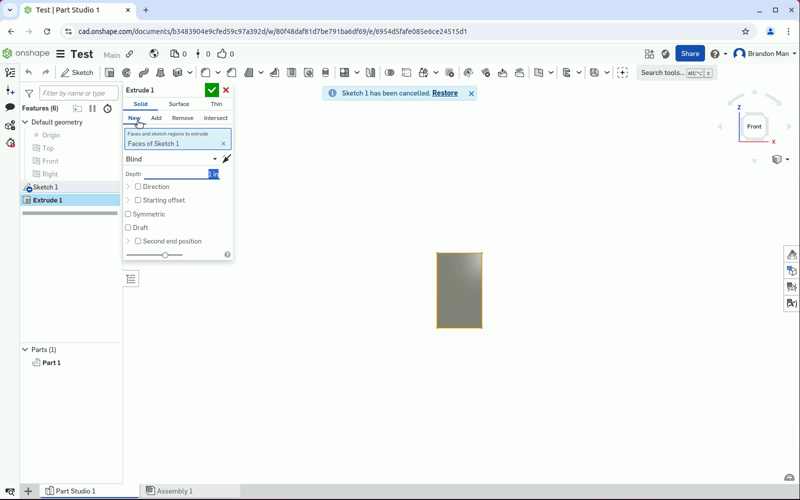
text(0.963)
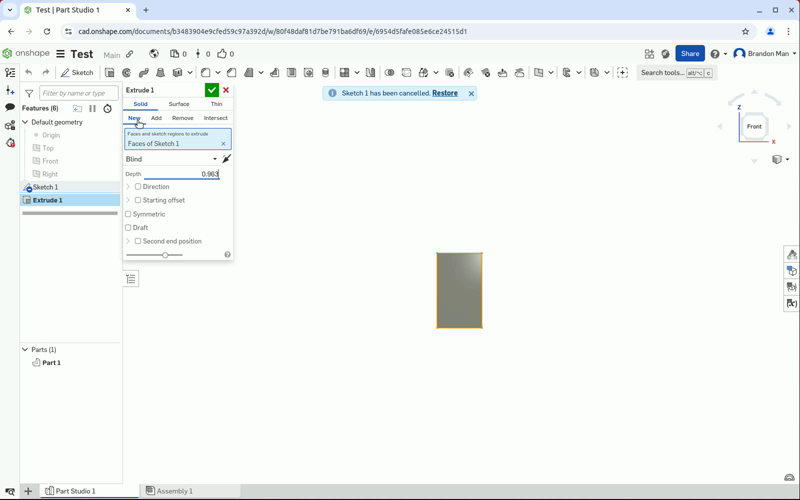
key(enter)
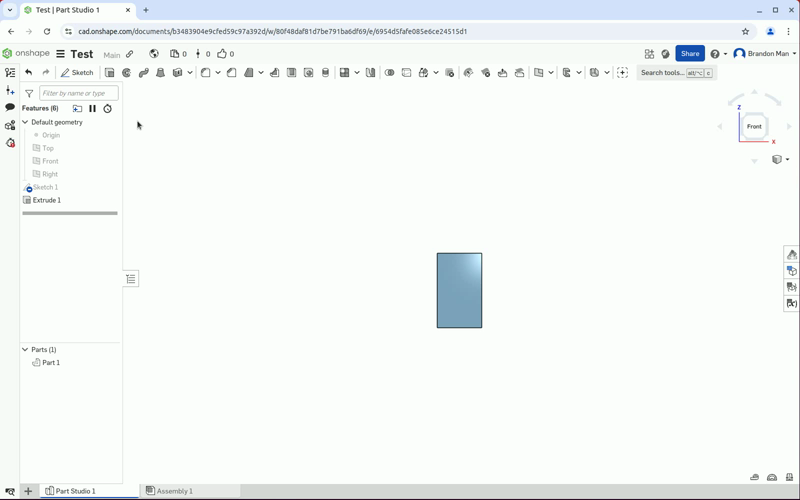
key(shift+h)
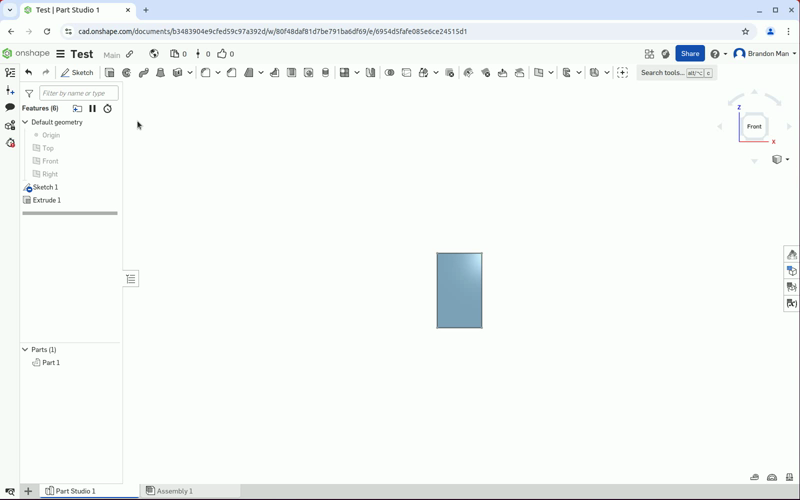
key(shift+h)
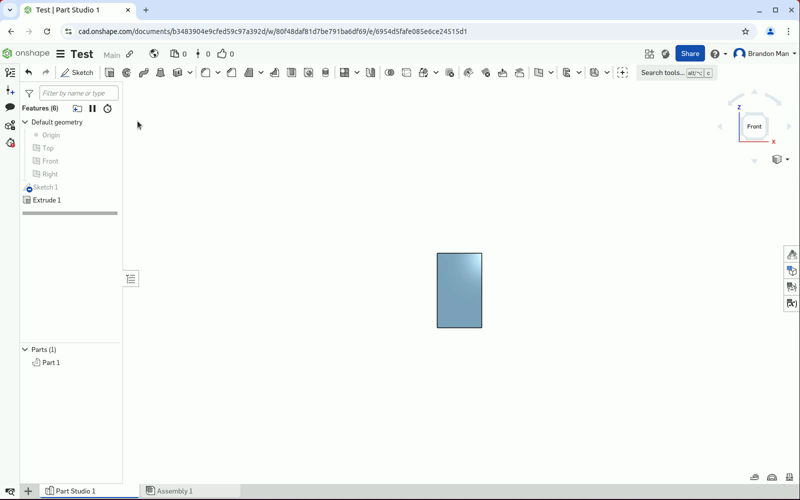
mouse_move(73, 189)
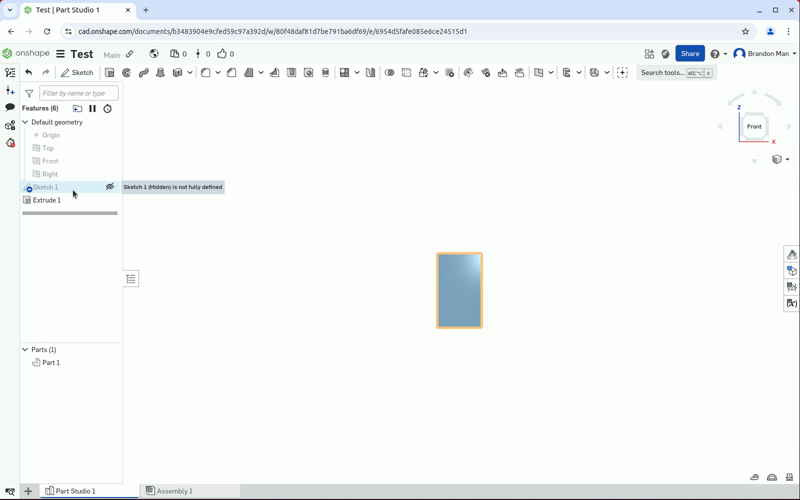
click(73, 189)
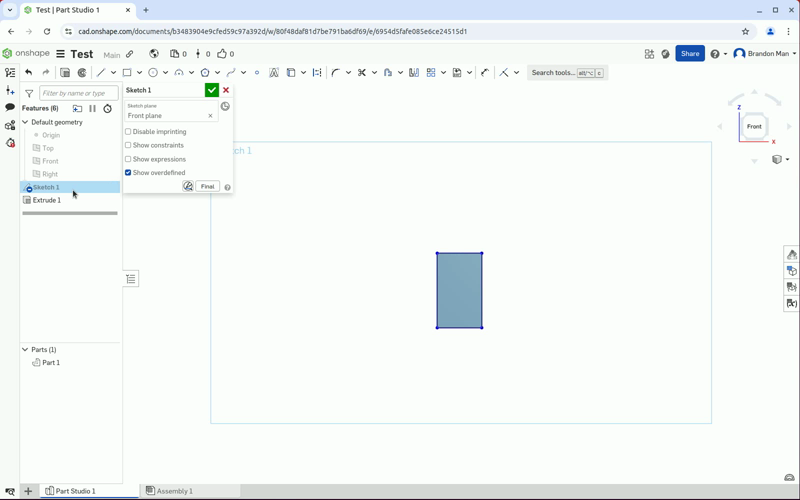
mouse_move(229, 92)
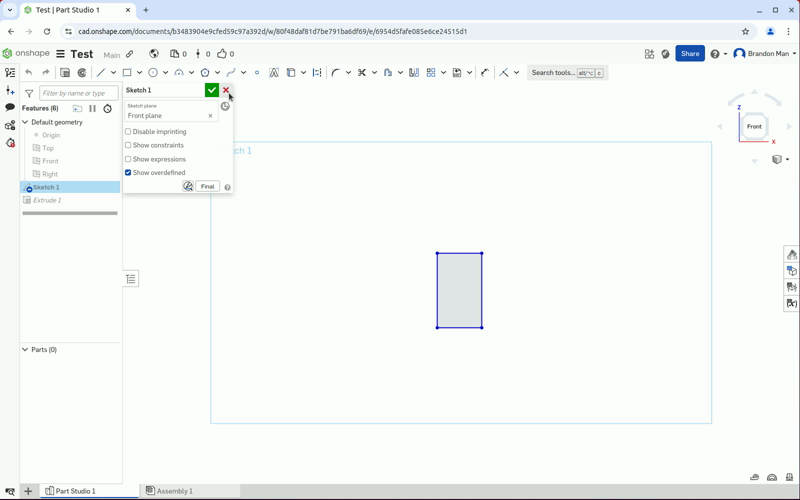
click(229, 92)
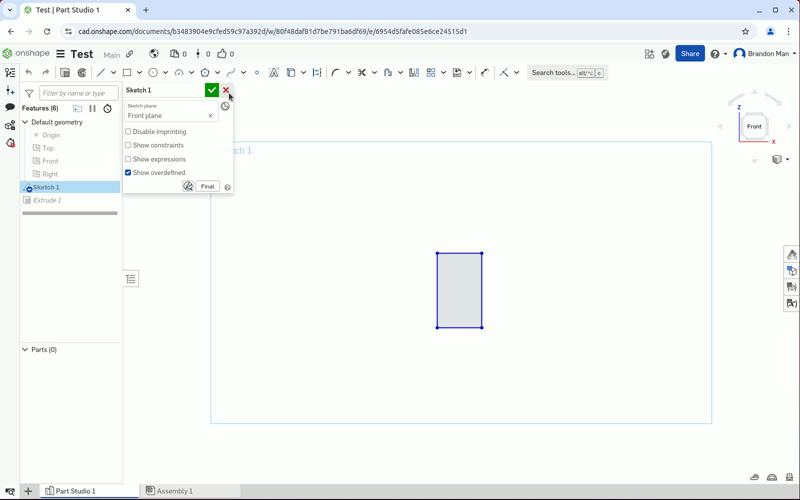
key(shift+s)
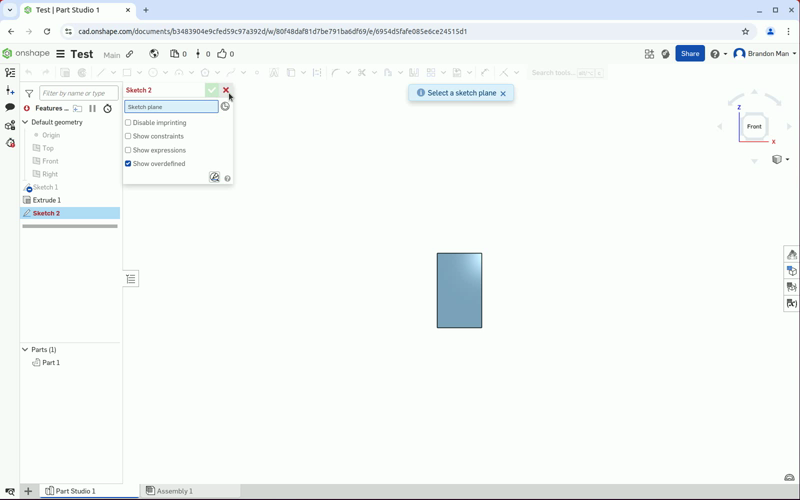
mouse_move(73, 163)
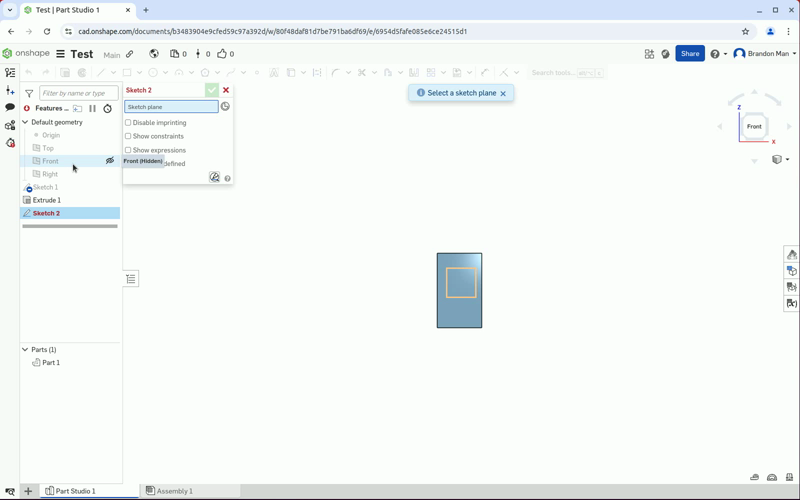
click(73, 163)
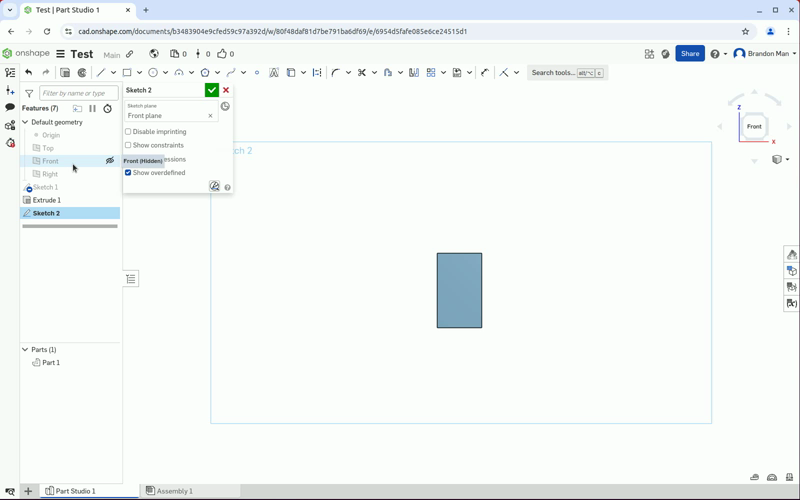
mouse_move(73, 352)
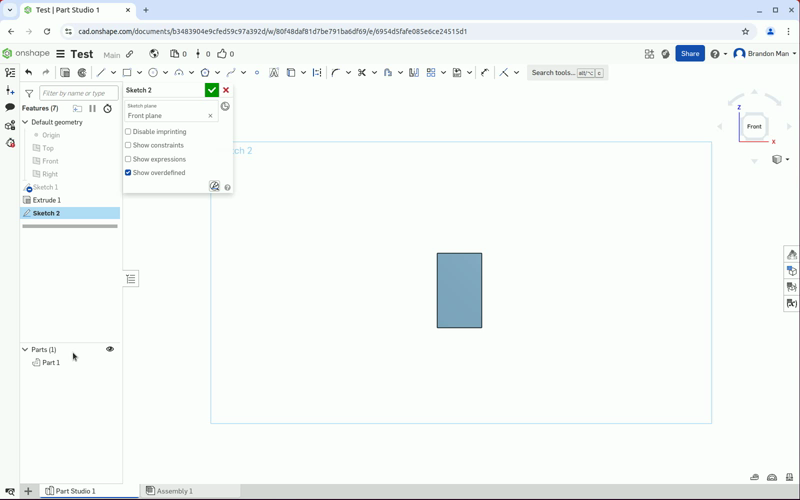
key(y)
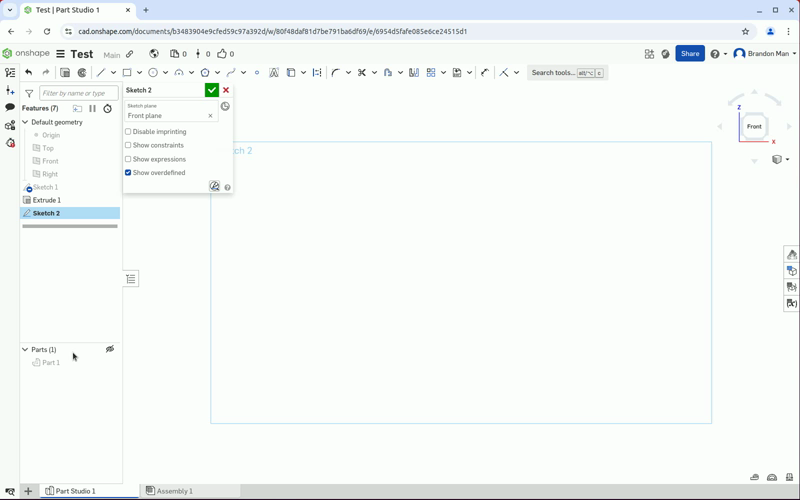
key(l)
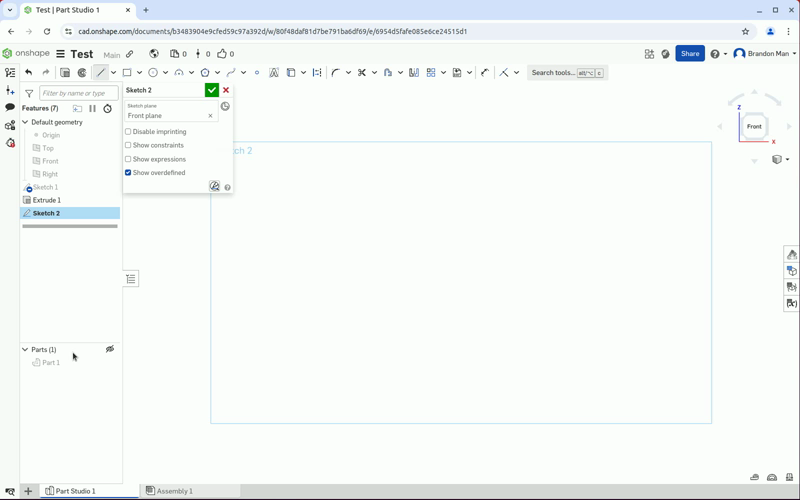
key_down(shift)
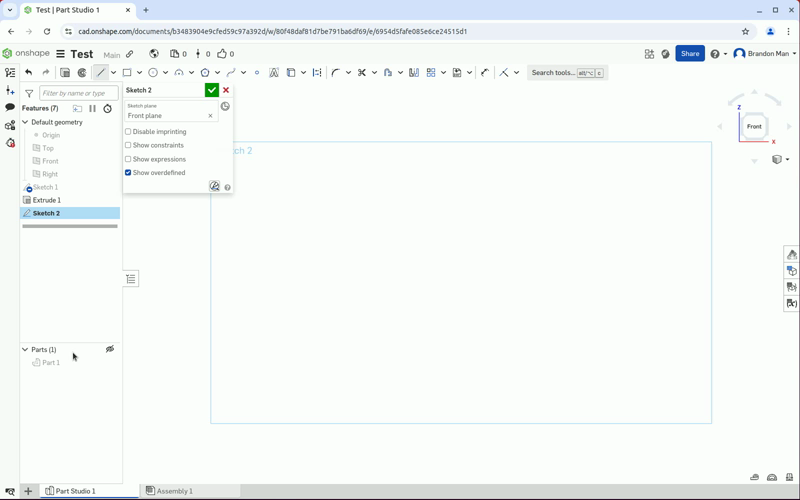
mouse_move(481, 327)
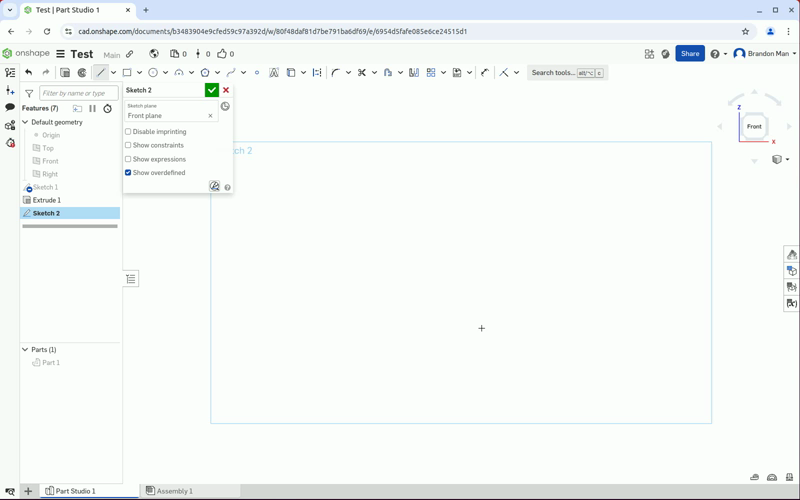
click(481, 327)
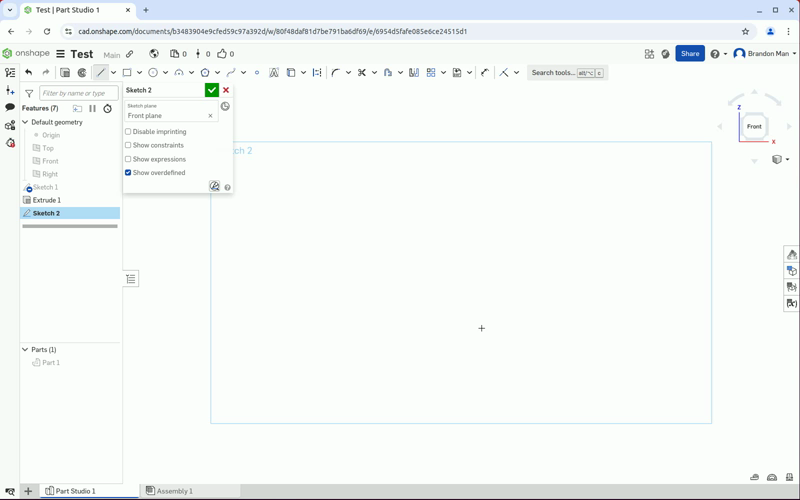
key_up(shift)
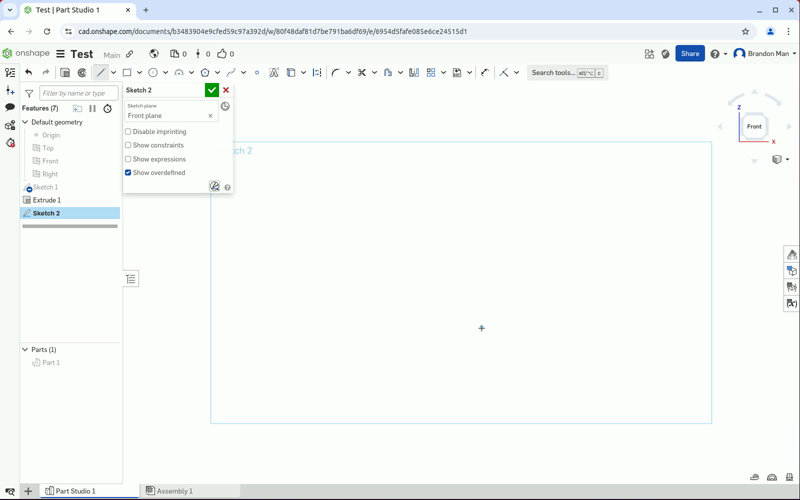
key_down(shift)
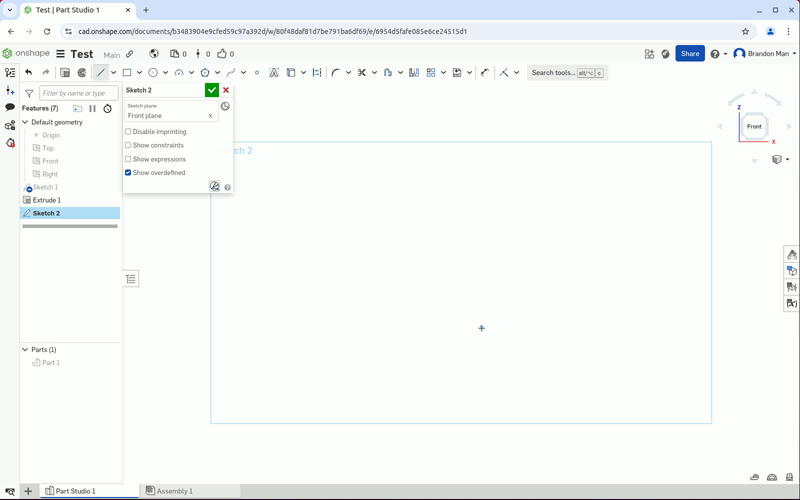
mouse_move(511, 327)
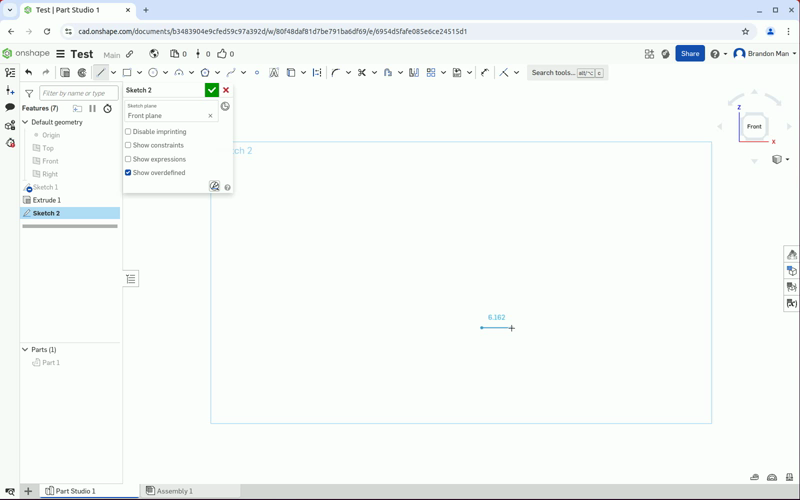
mouse_move(528, 327)
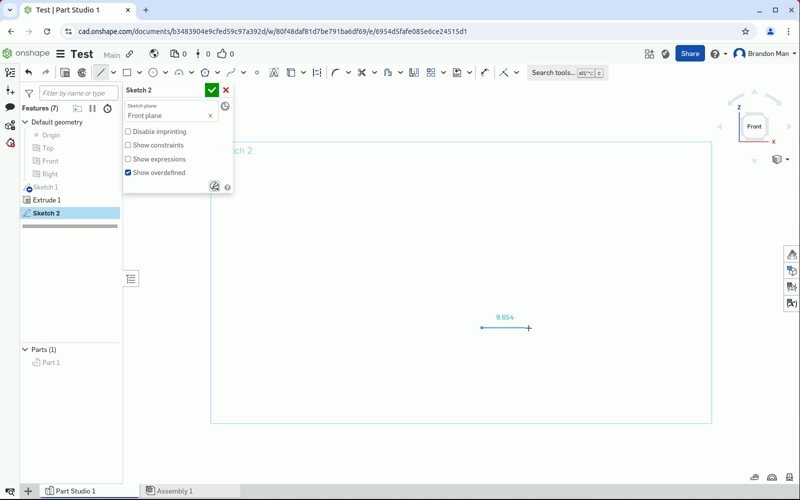
click(528, 327)
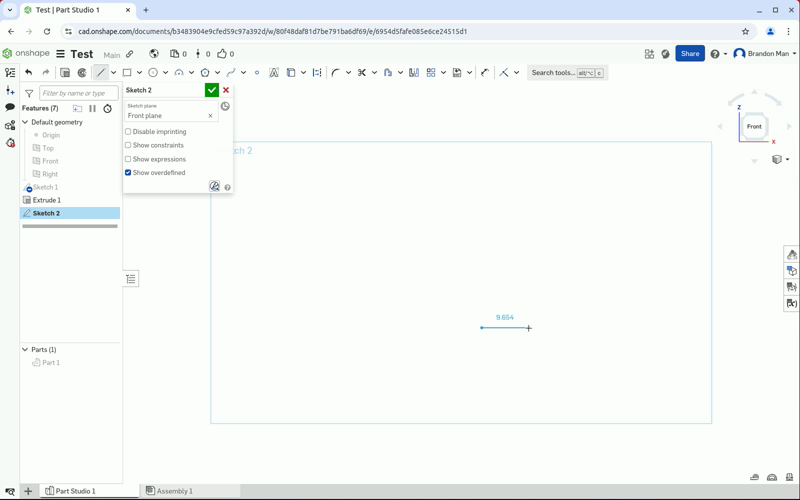
key_up(shift)
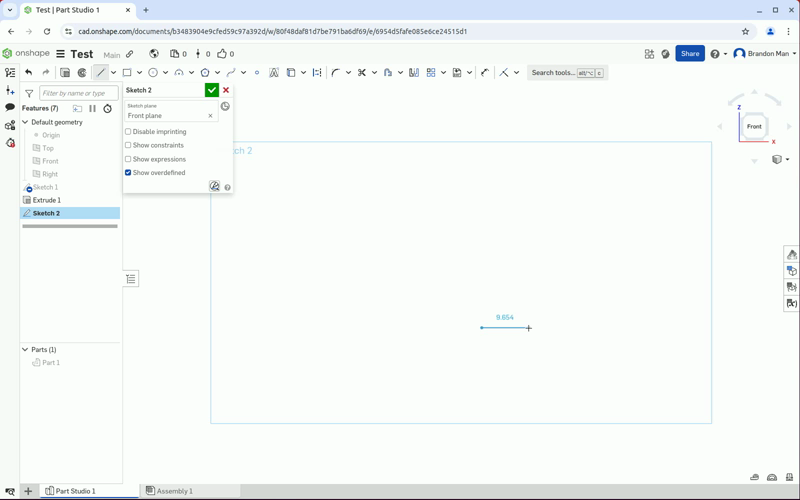
key_down(shift)
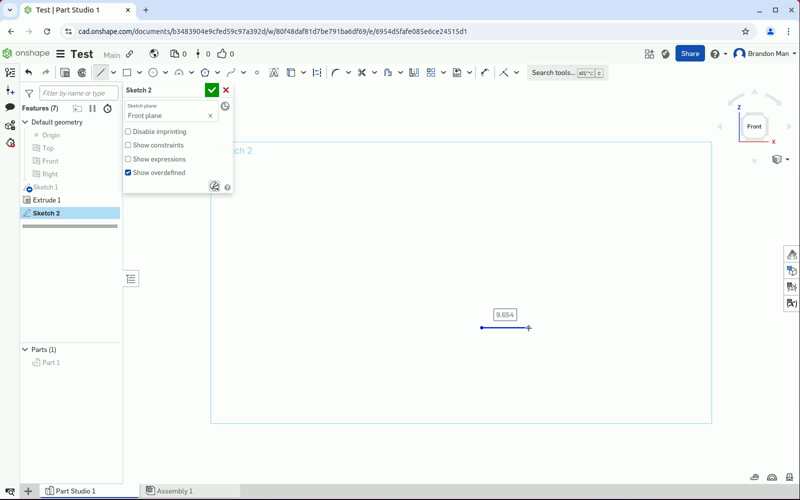
mouse_move(528, 253)
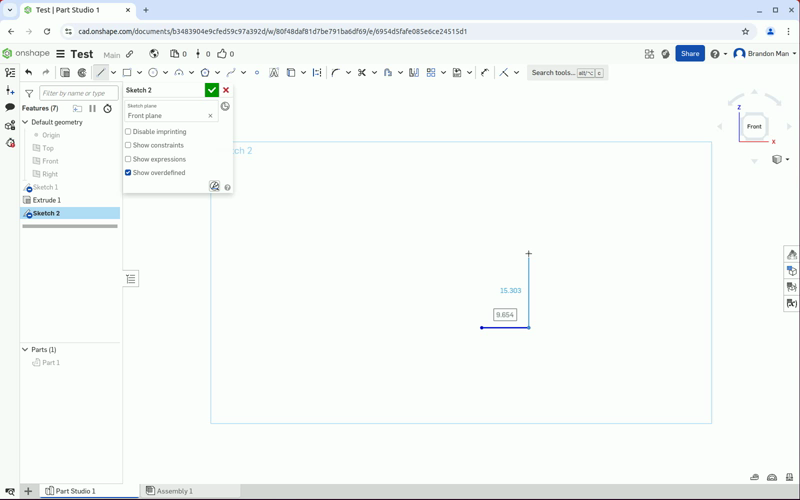
click(528, 253)
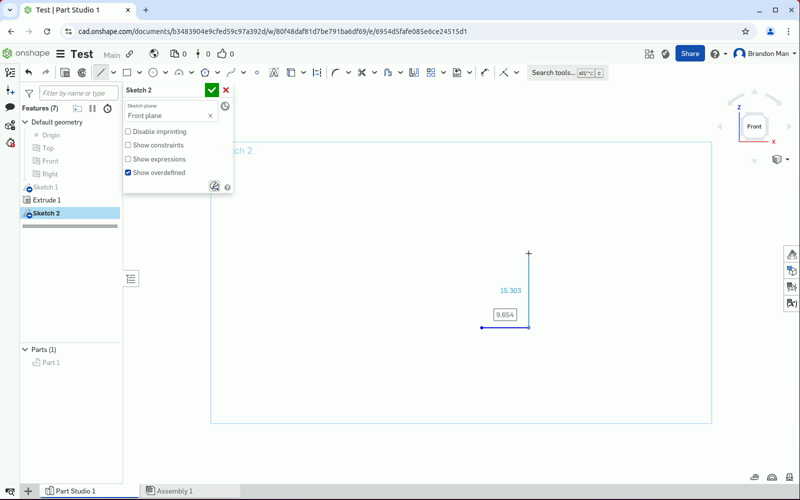
key_up(shift)
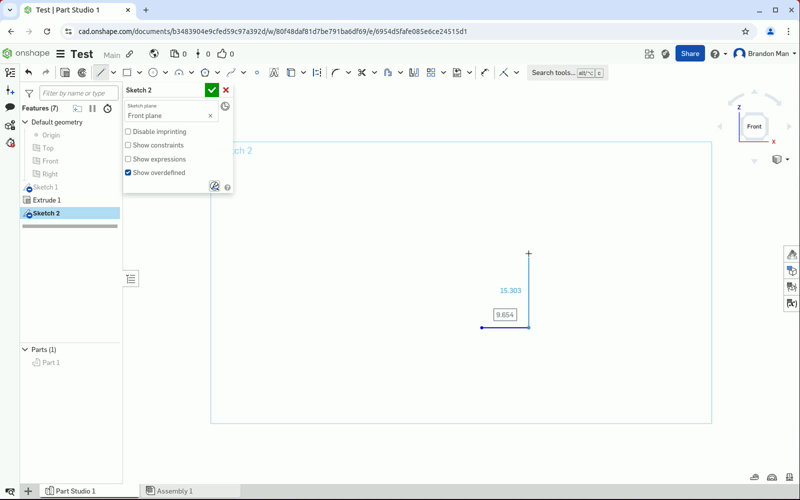
key_down(shift)
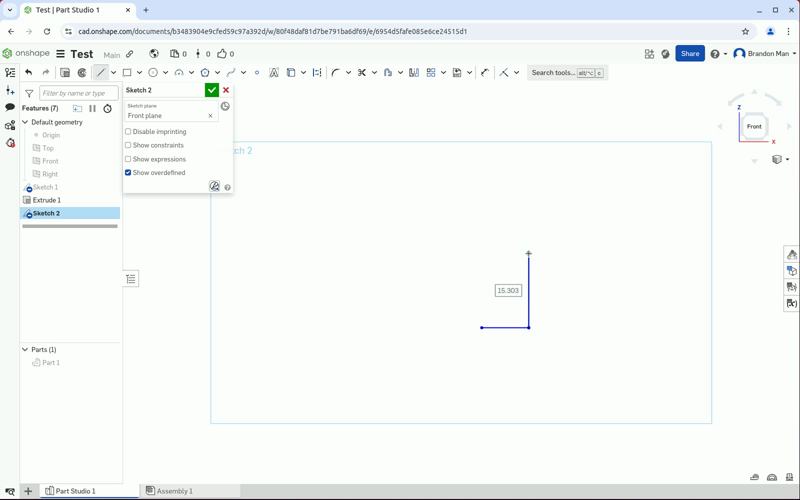
mouse_move(558, 253)
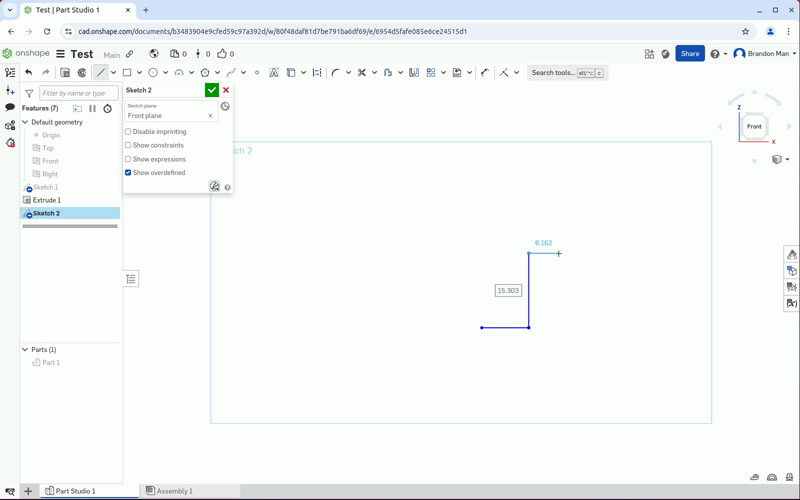
mouse_move(481, 253)
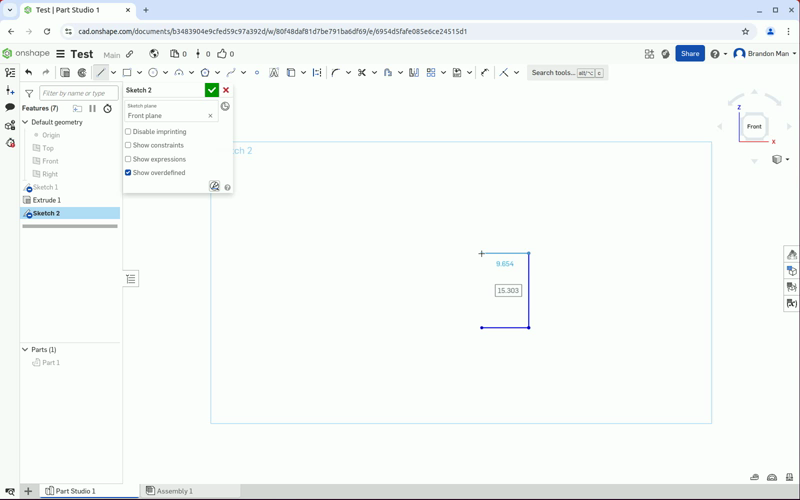
click(481, 253)
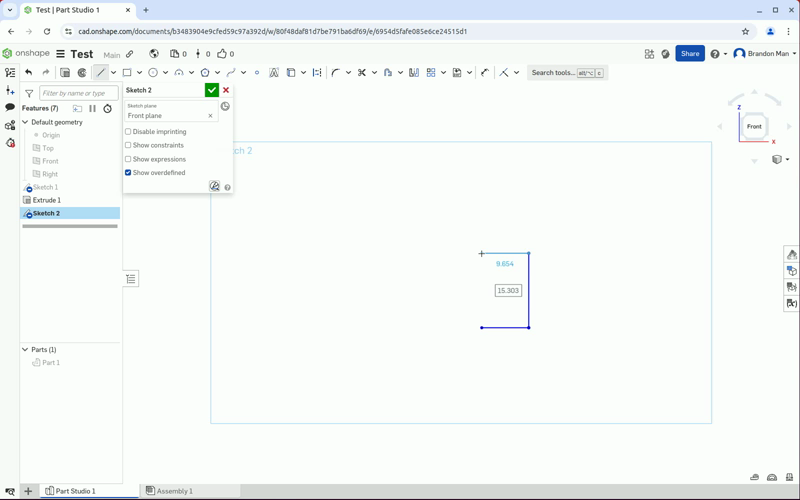
key_up(shift)
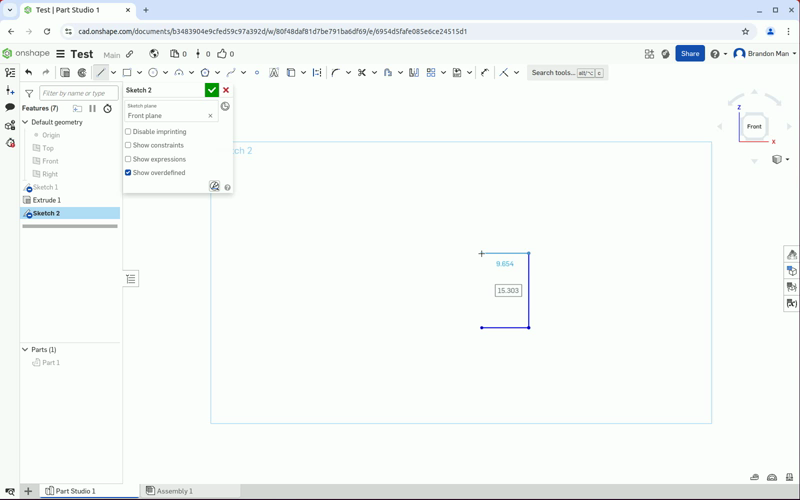
key_down(shift)
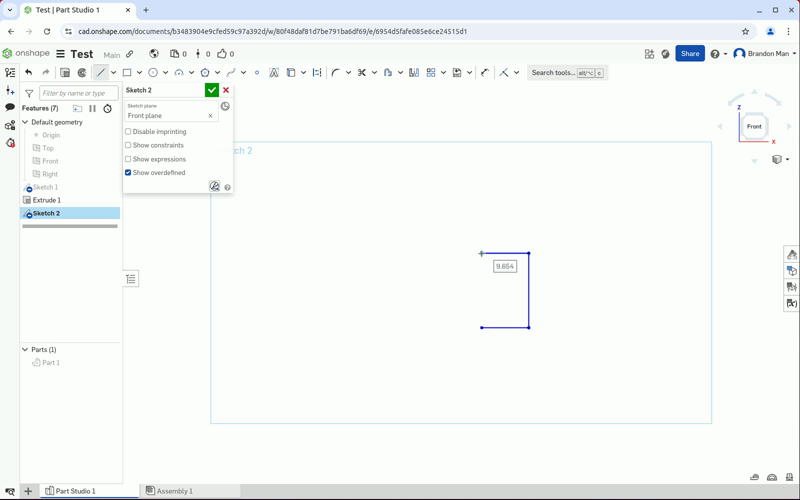
mouse_move(481, 327)
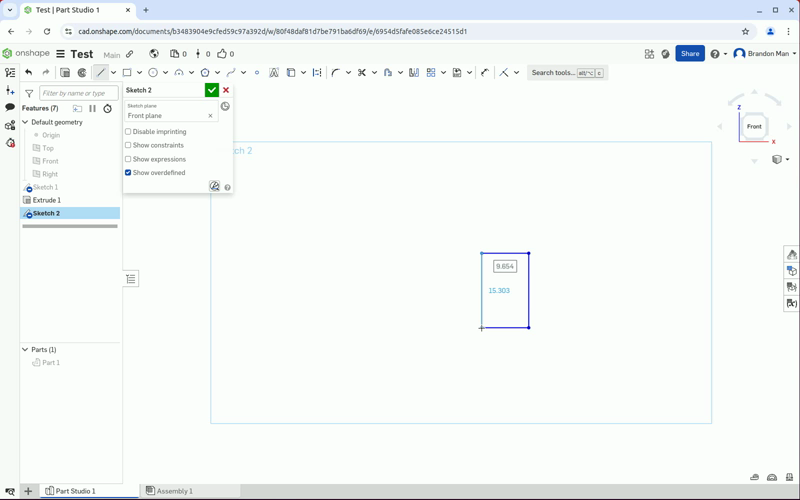
key_up(shift)
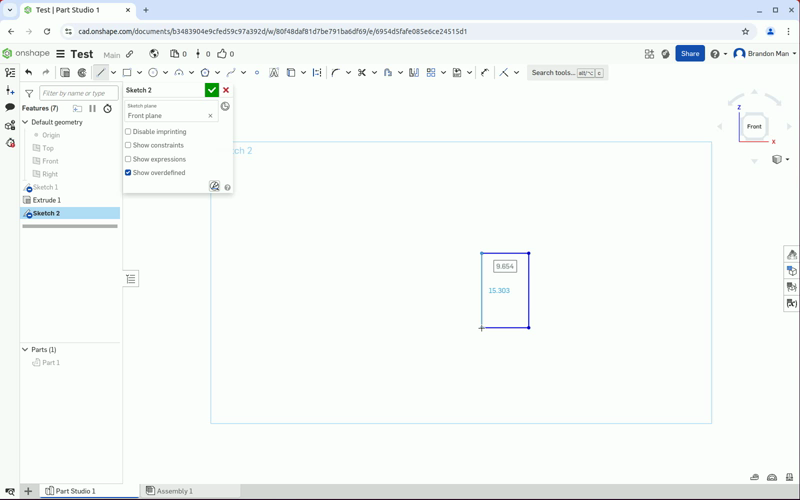
click(481, 327)
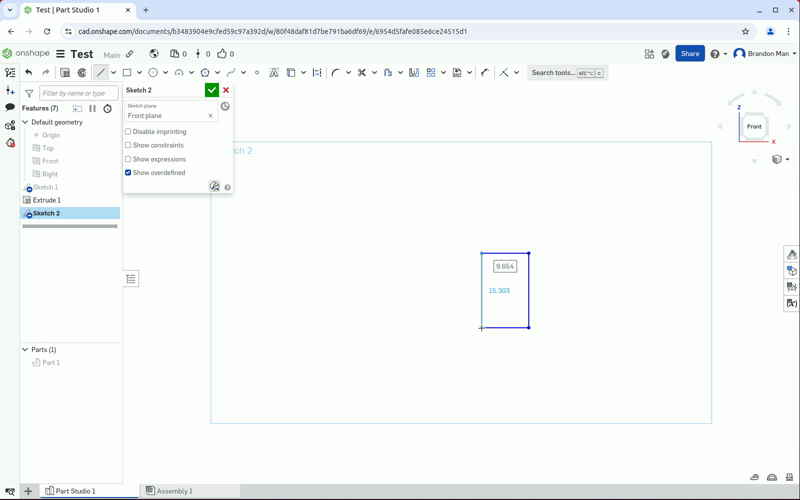
key(esc)
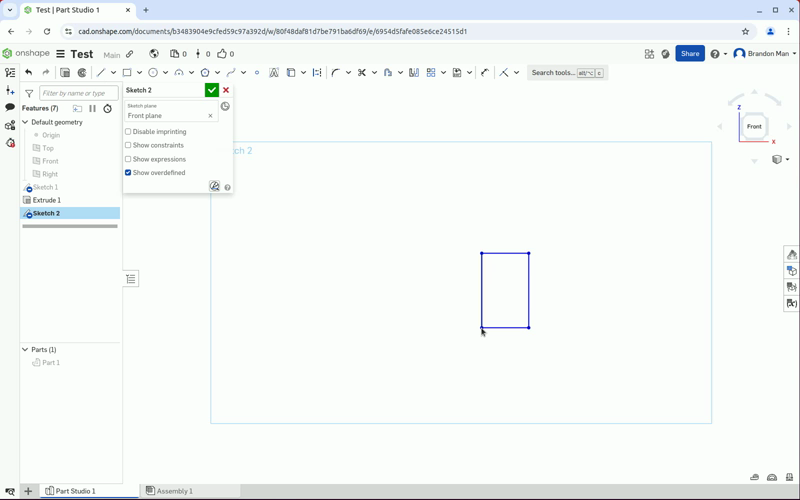
mouse_move(501, 294)
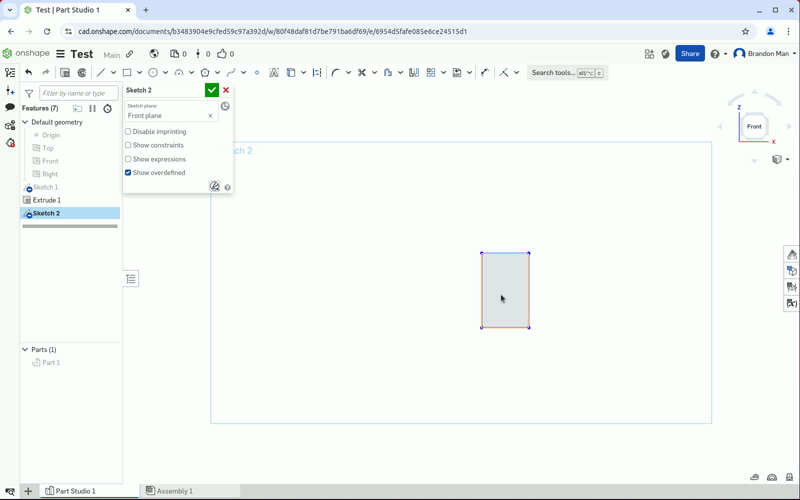
click(501, 294)
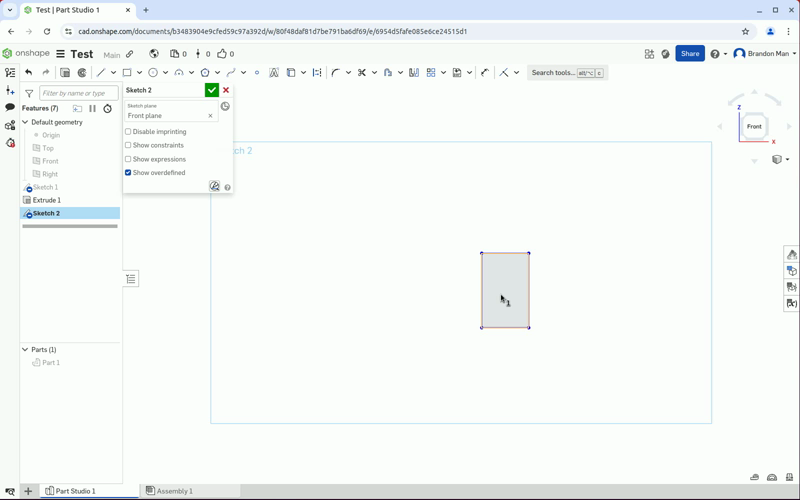
mouse_move(73, 352)
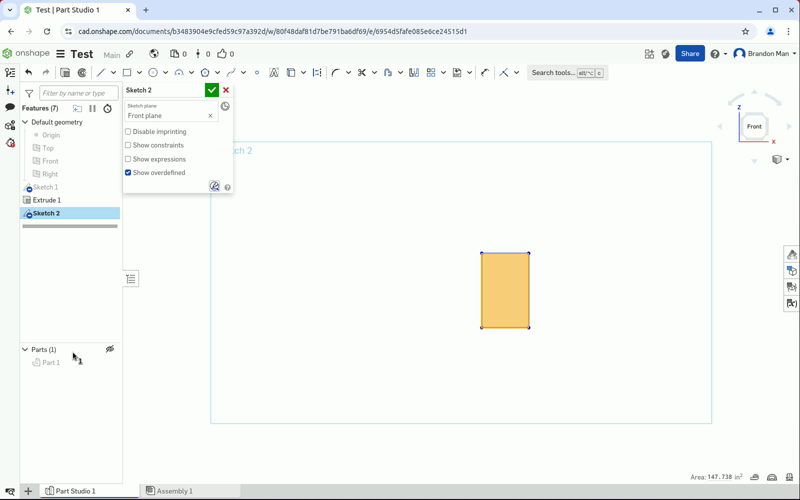
key(shift+y)
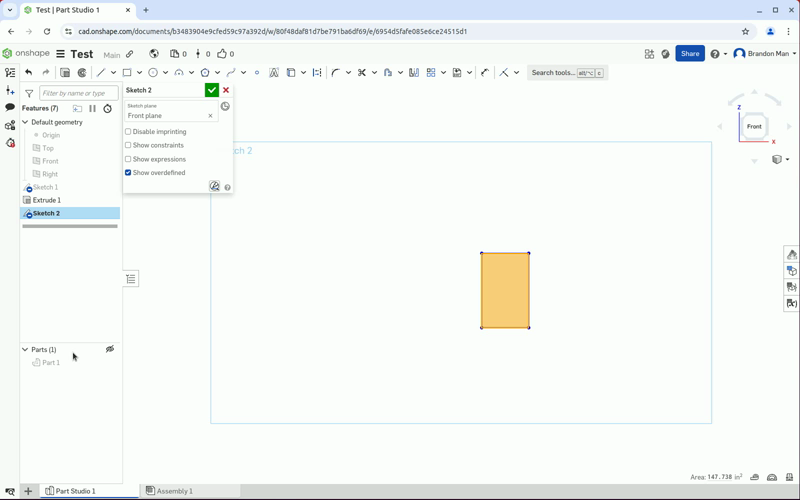
key(shift+e)
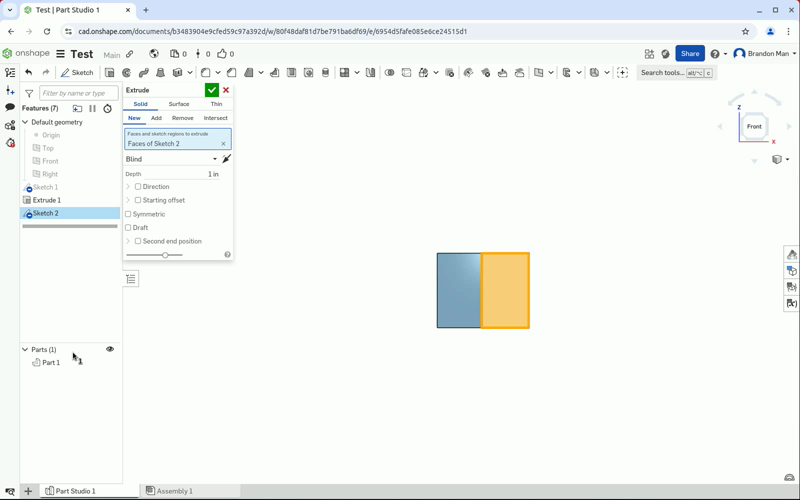
mouse_move(143, 106)
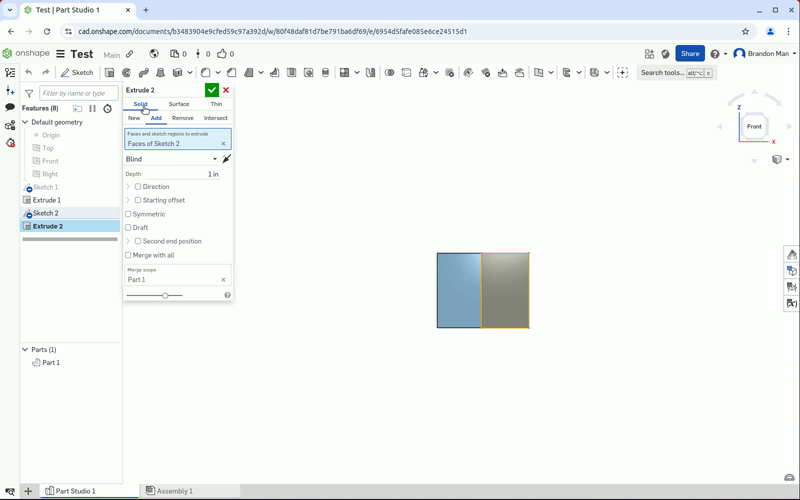
click(143, 106)
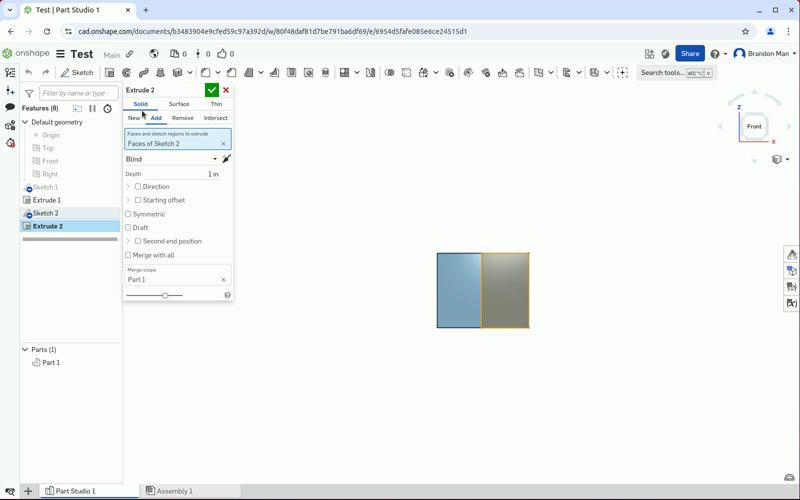
mouse_move(137, 120)
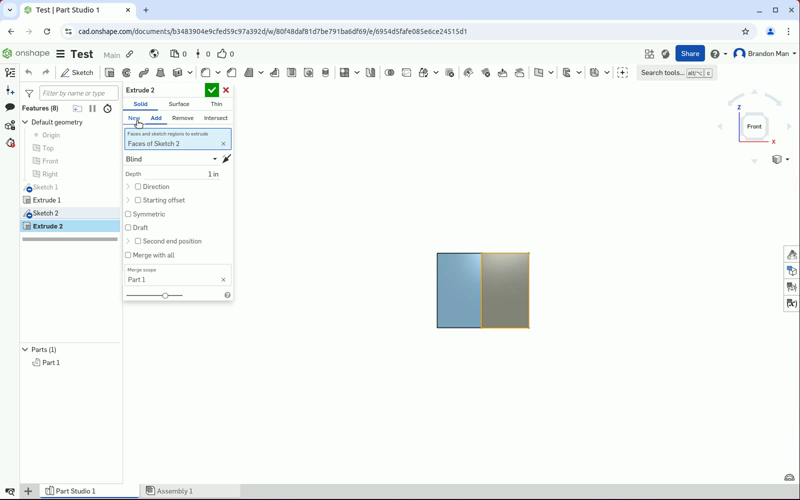
click(137, 120)
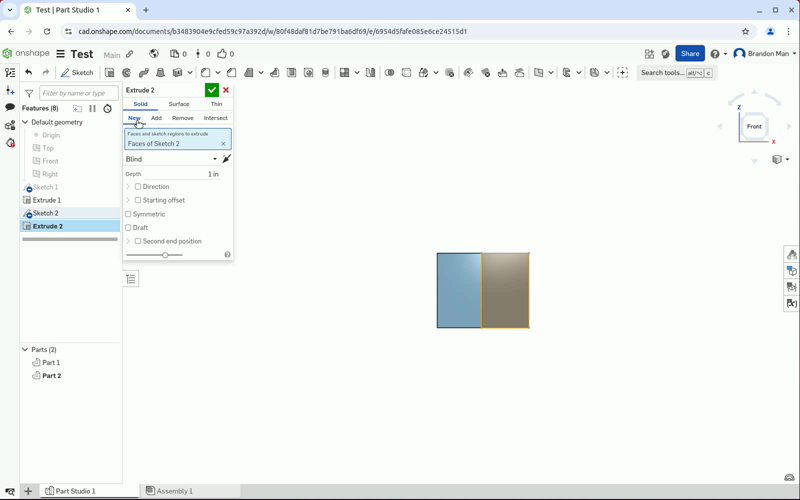
key(tab, 4)
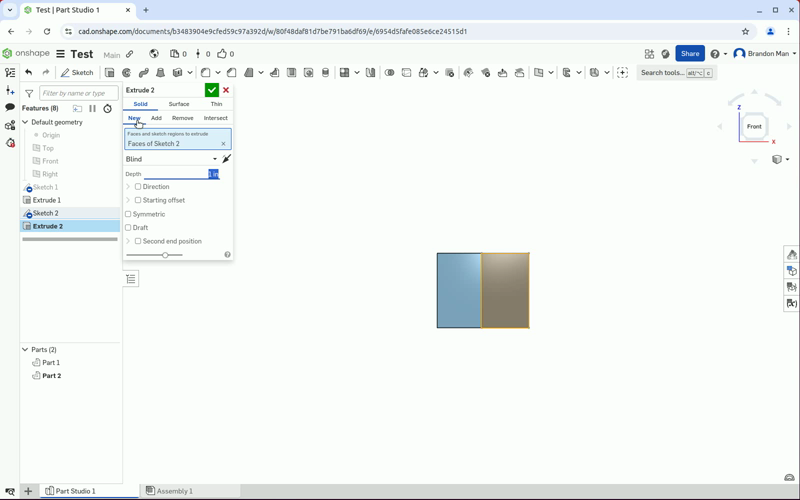
text(1.685)
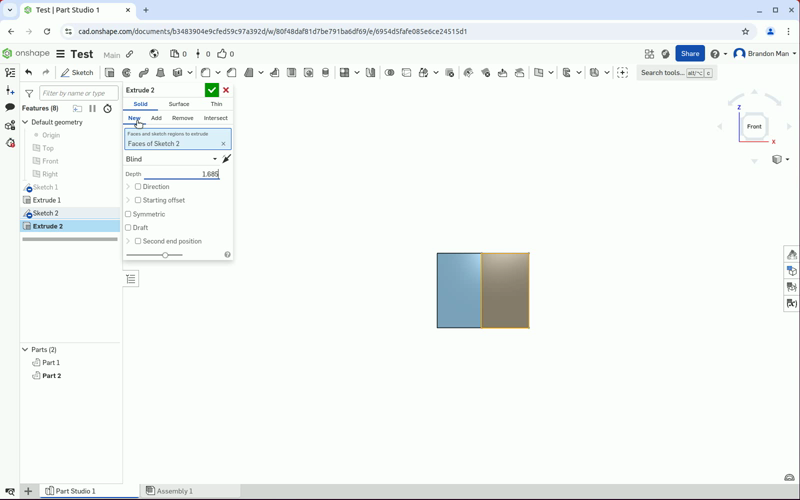
key(enter)
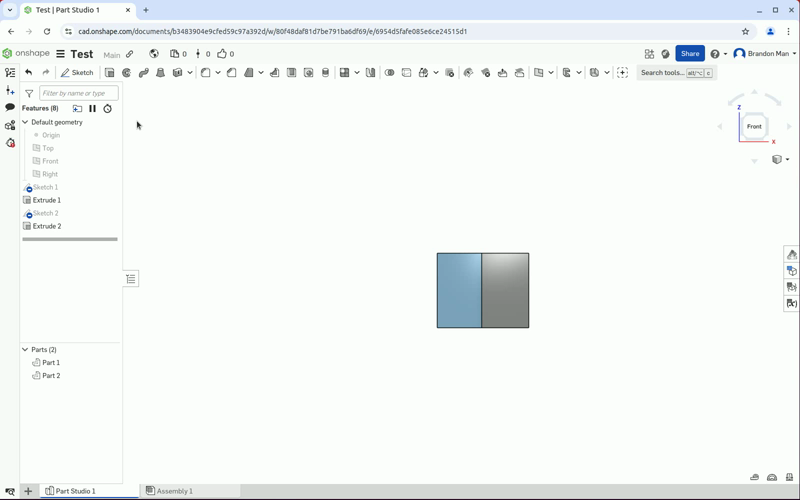
key(shift+h)
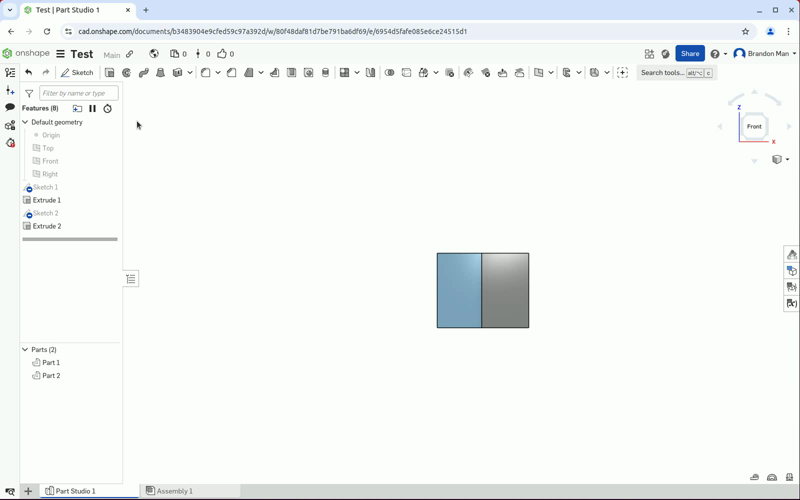
key(shift+h)
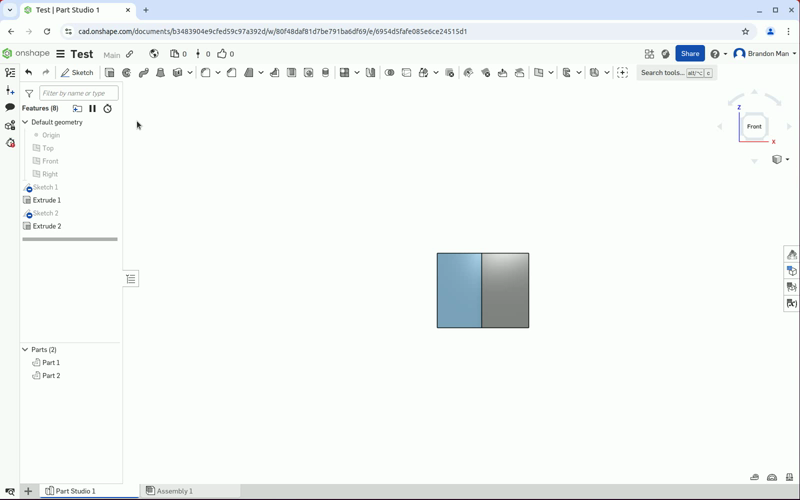
mouse_move(73, 189)
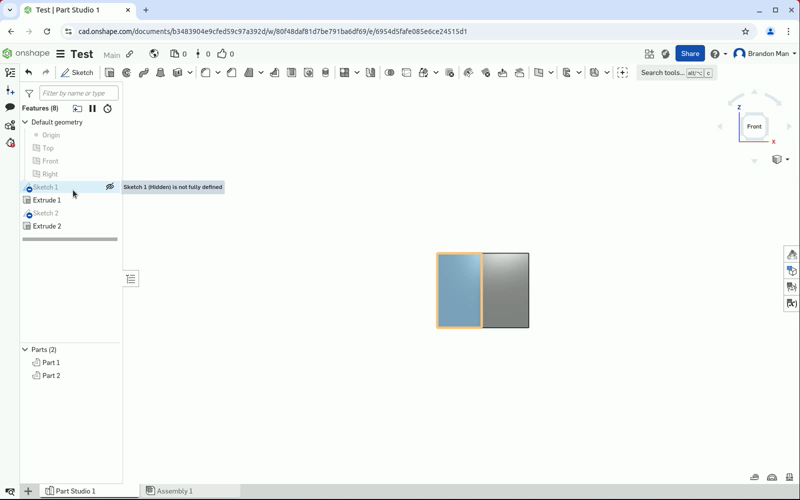
click(73, 189)
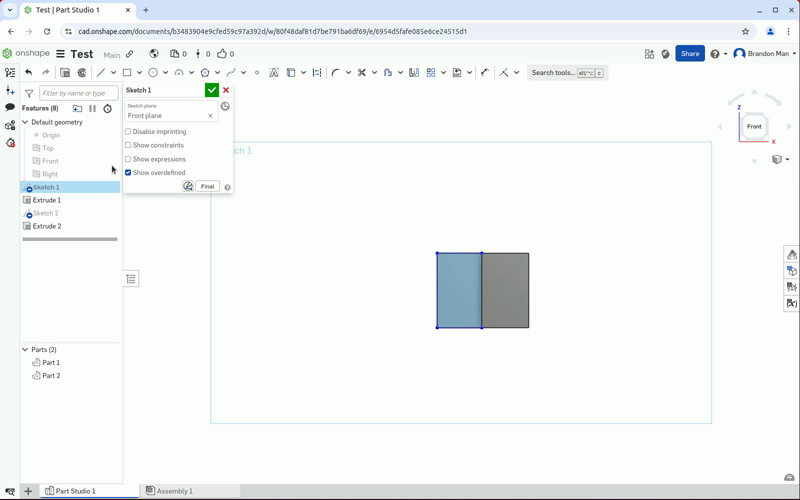
mouse_move(229, 92)
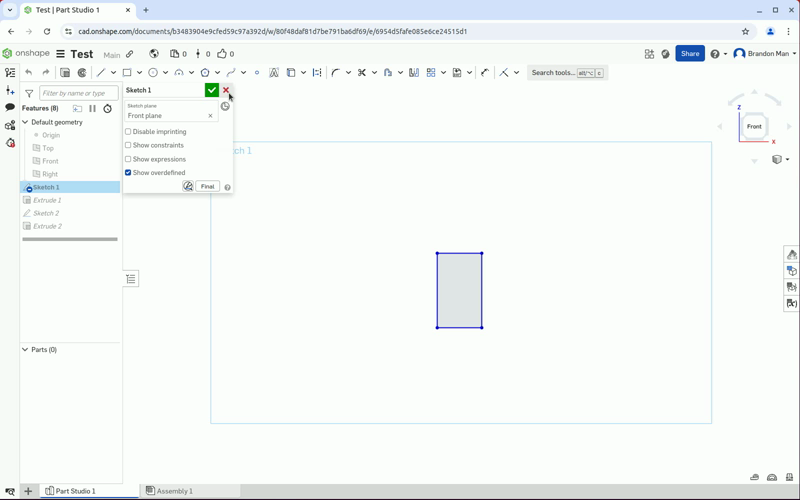
click(229, 92)
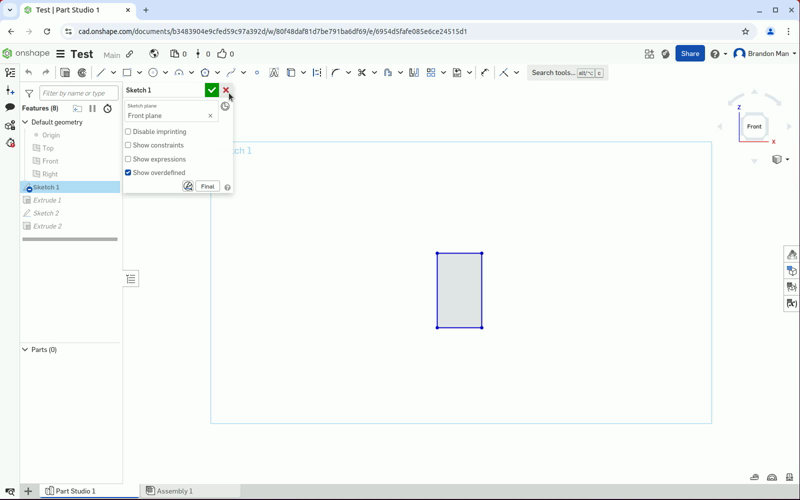
key(shift+s)
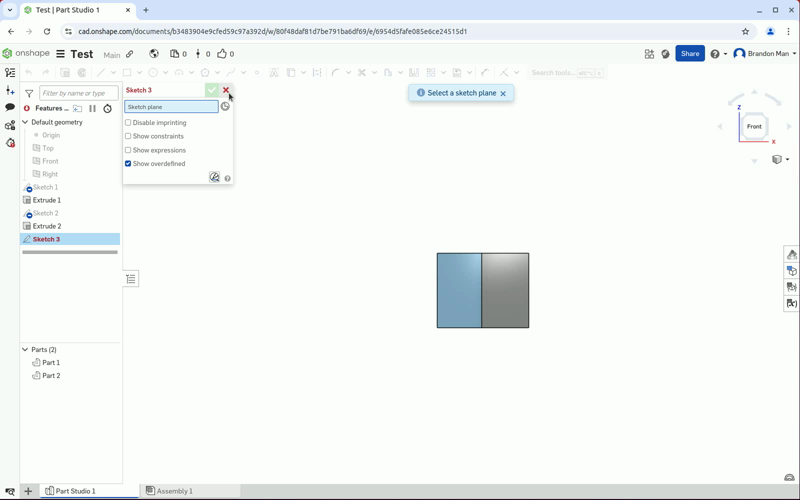
mouse_move(73, 163)
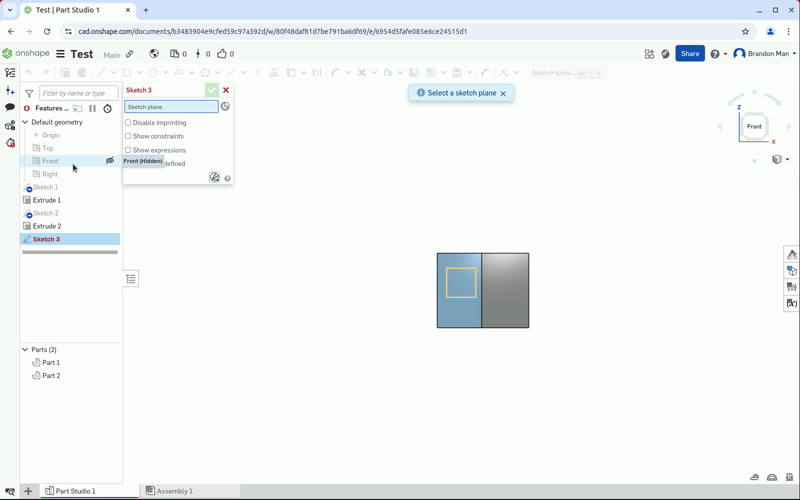
click(73, 163)
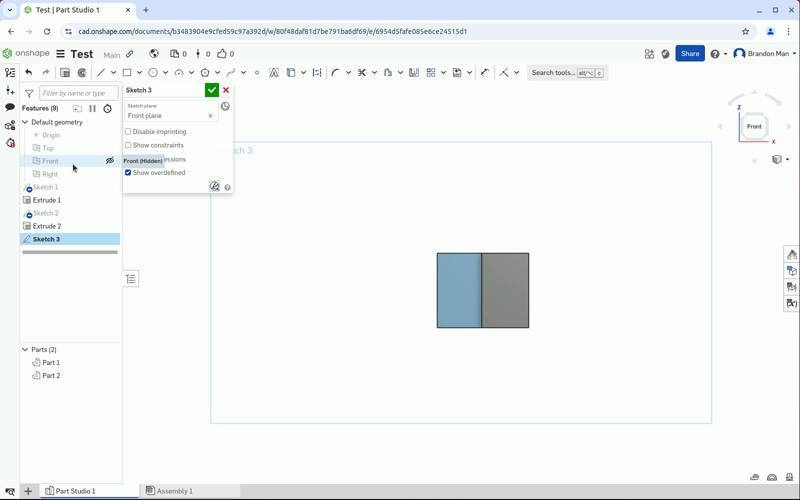
mouse_move(73, 352)
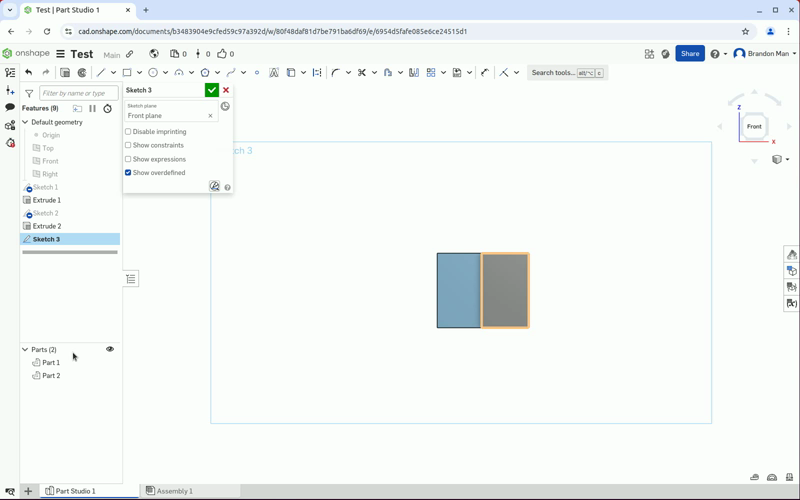
key(y)
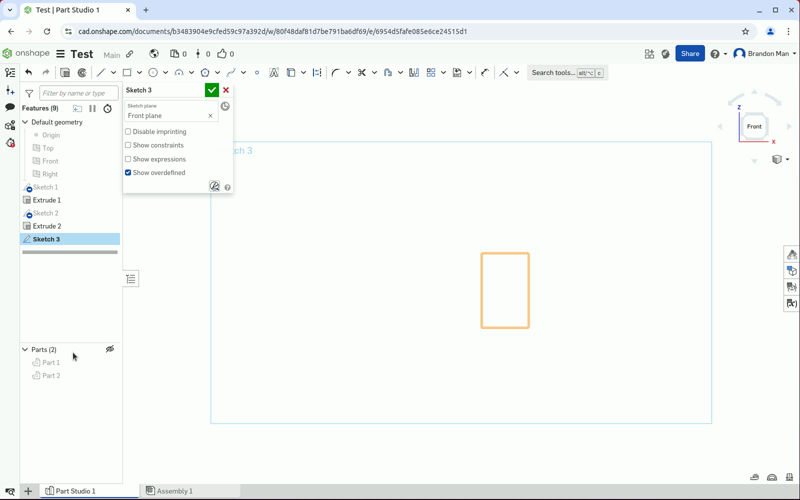
key(l)
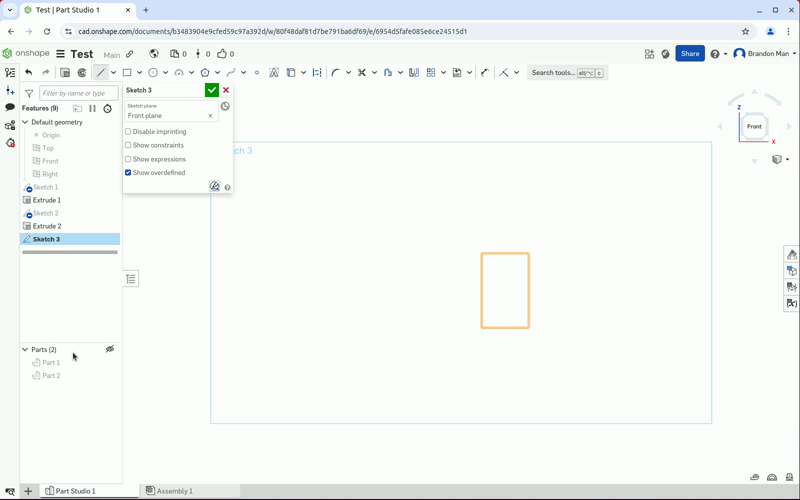
key_down(shift)
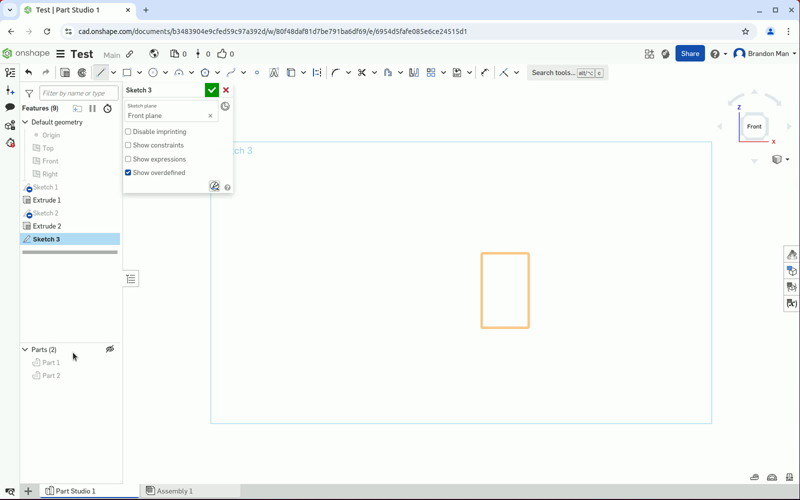
mouse_move(528, 327)
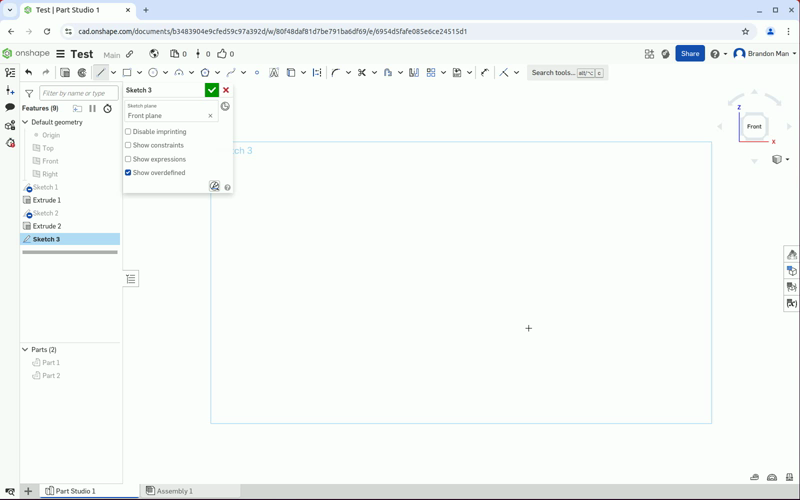
click(528, 327)
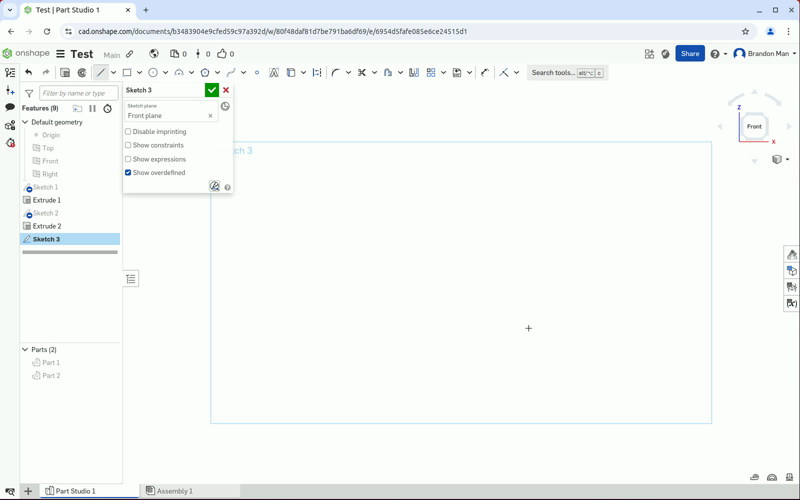
key_up(shift)
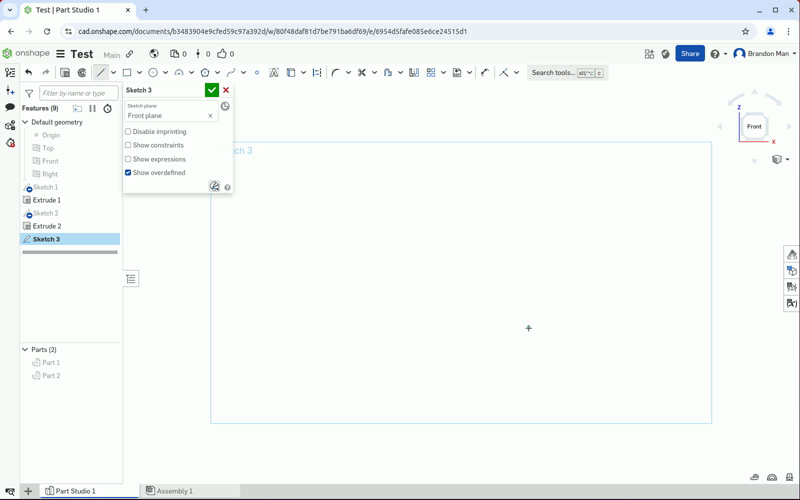
key_down(shift)
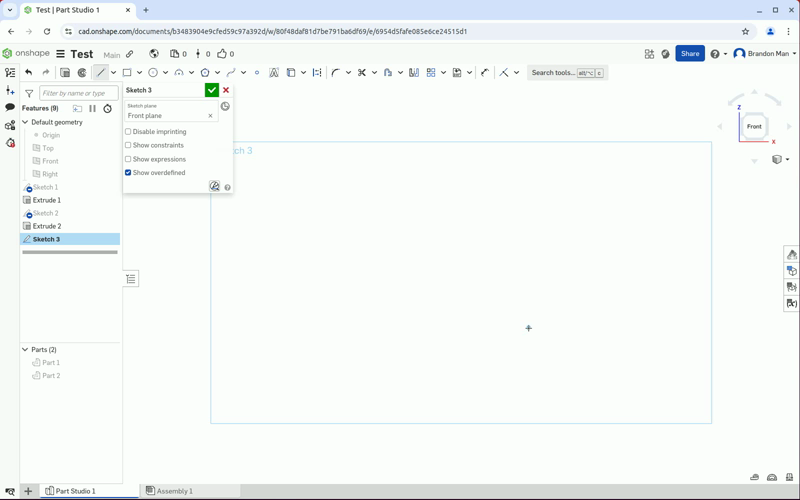
mouse_move(558, 327)
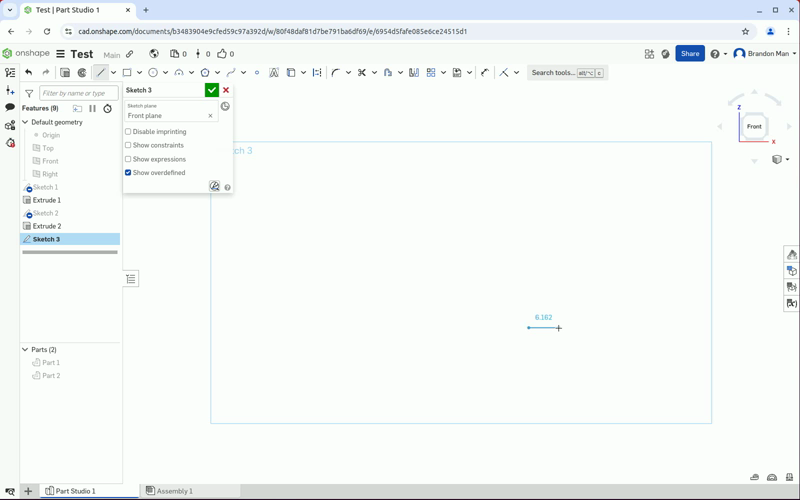
mouse_move(573, 327)
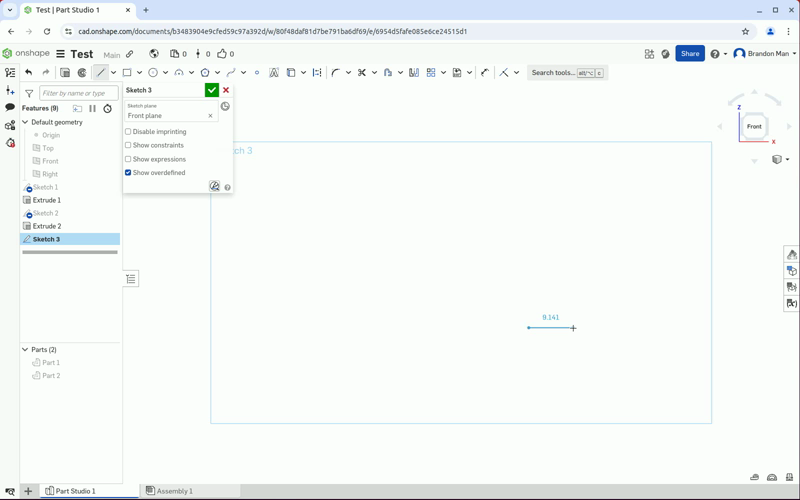
click(573, 327)
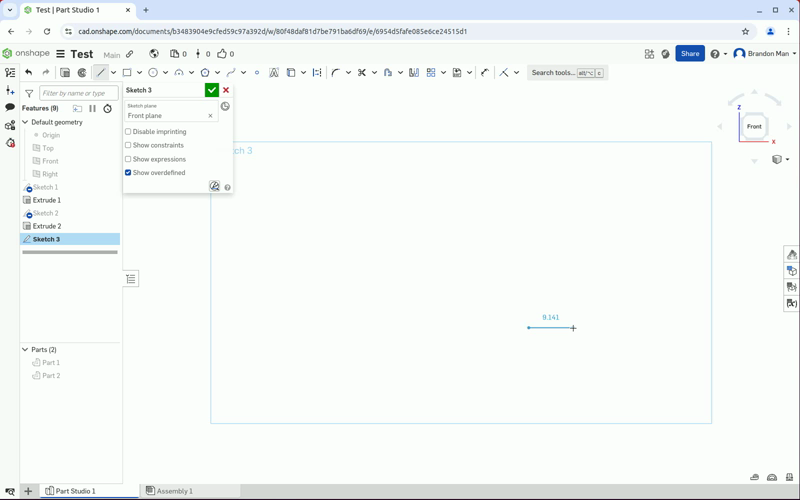
key_up(shift)
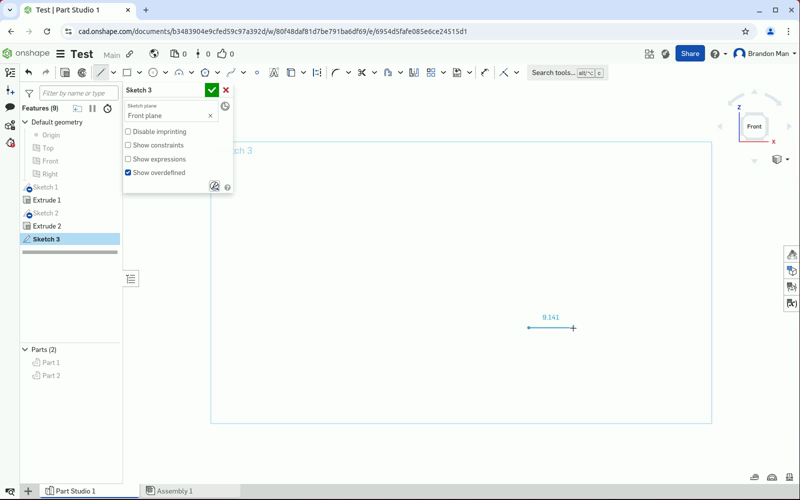
key_down(shift)
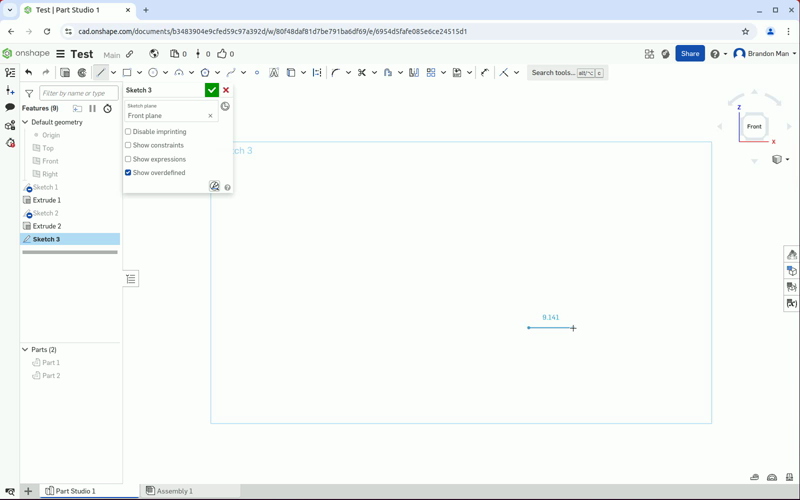
mouse_move(573, 253)
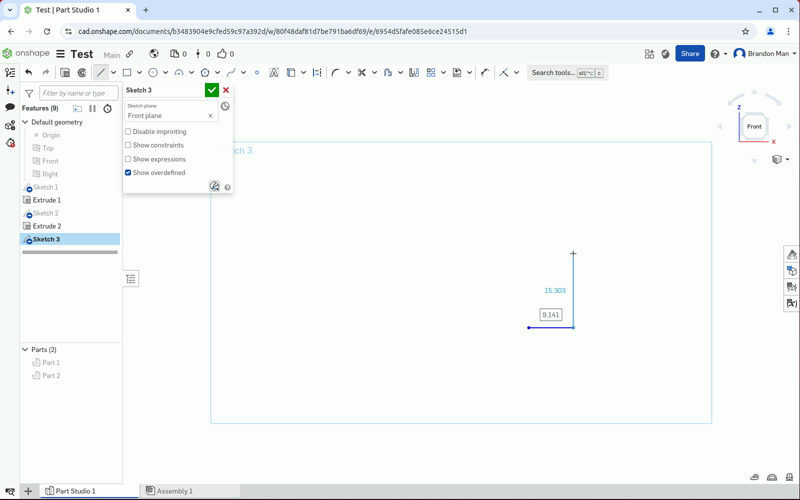
click(573, 253)
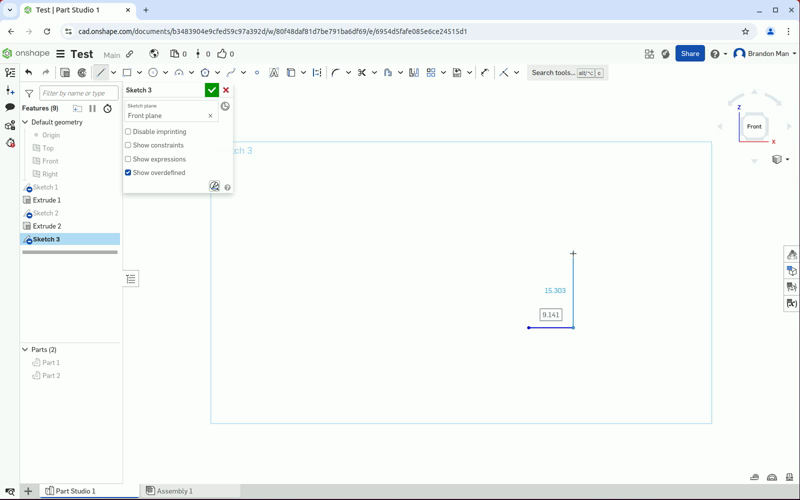
key_up(shift)
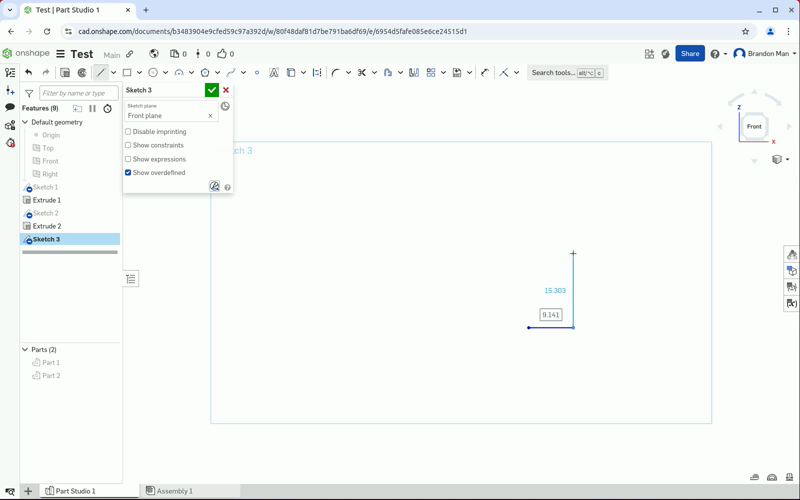
key_down(shift)
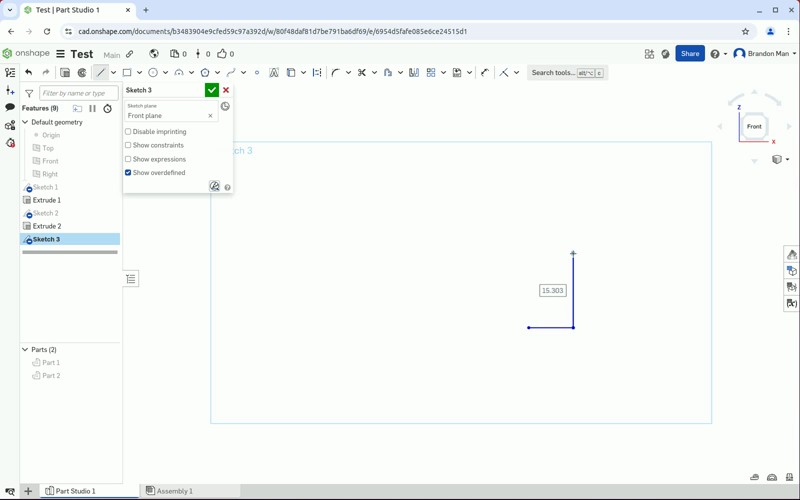
mouse_move(589, 253)
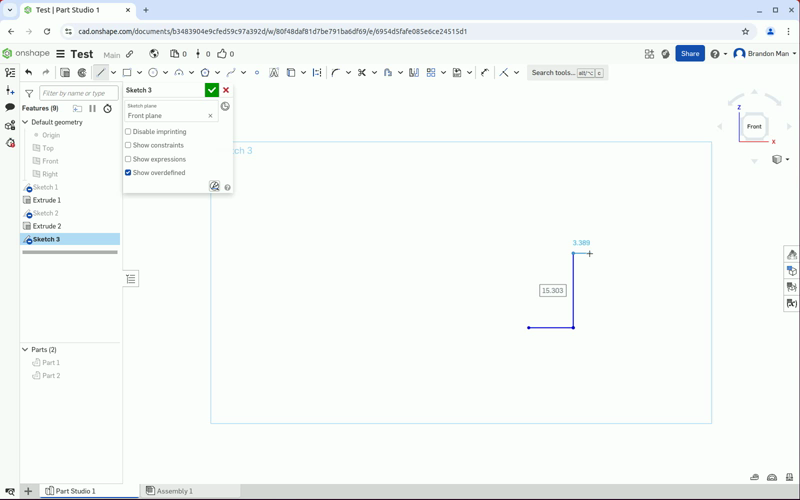
mouse_move(528, 253)
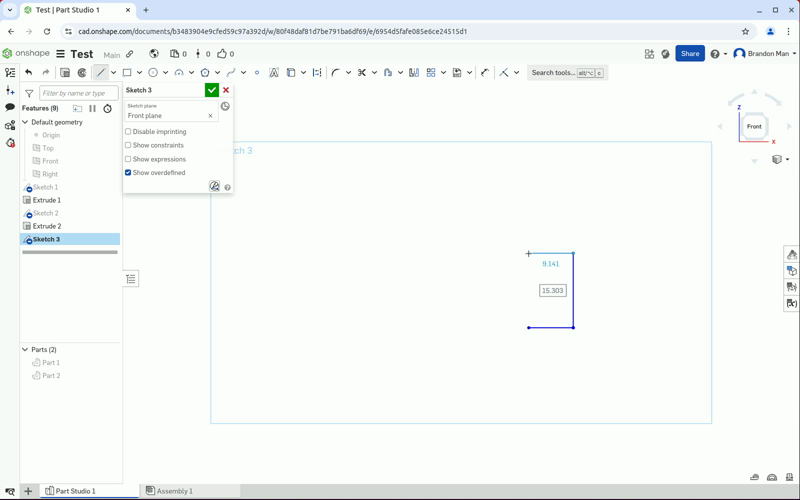
click(528, 253)
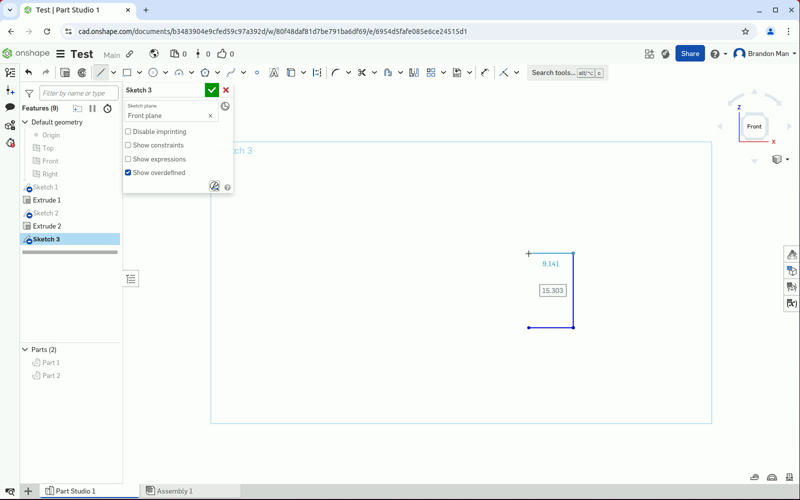
key_up(shift)
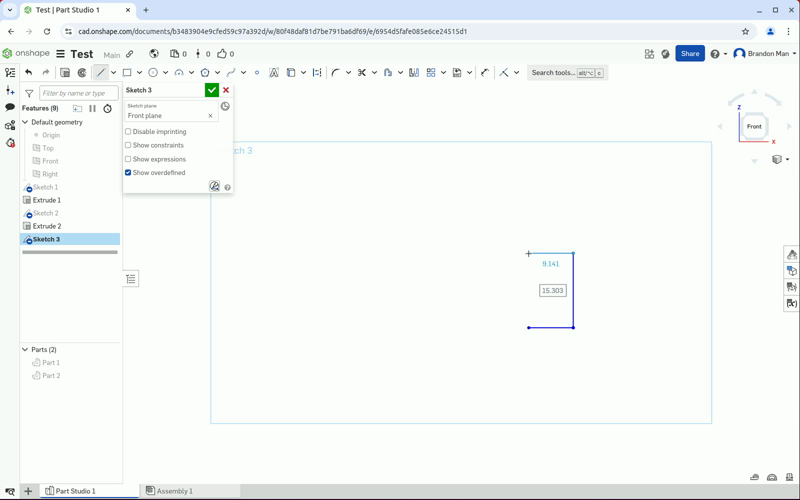
key_down(shift)
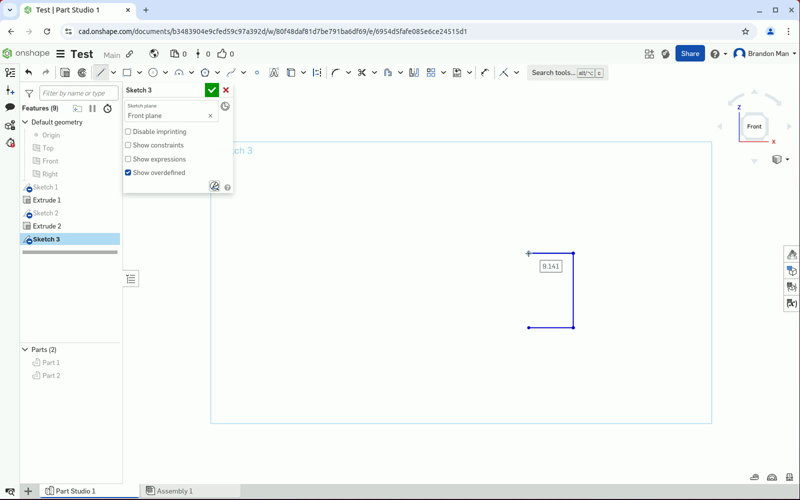
mouse_move(528, 327)
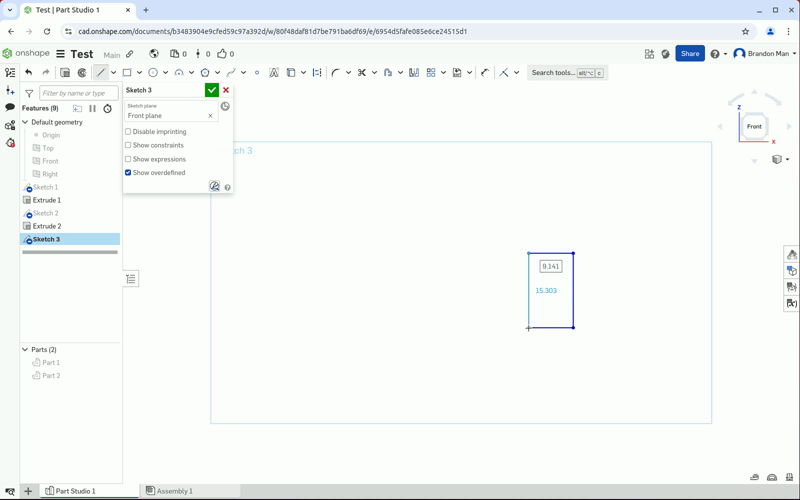
key_up(shift)
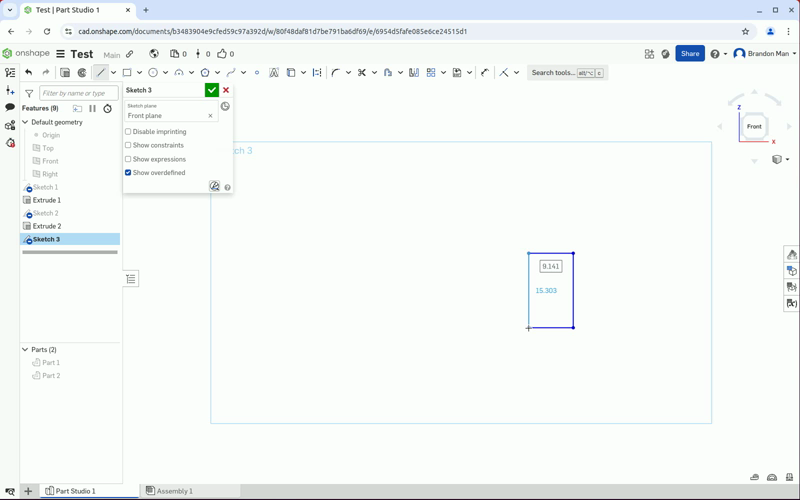
click(528, 327)
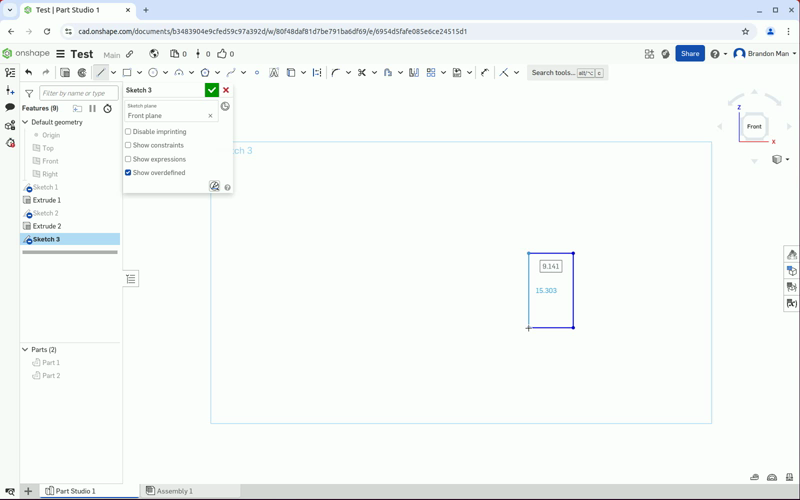
key(esc)
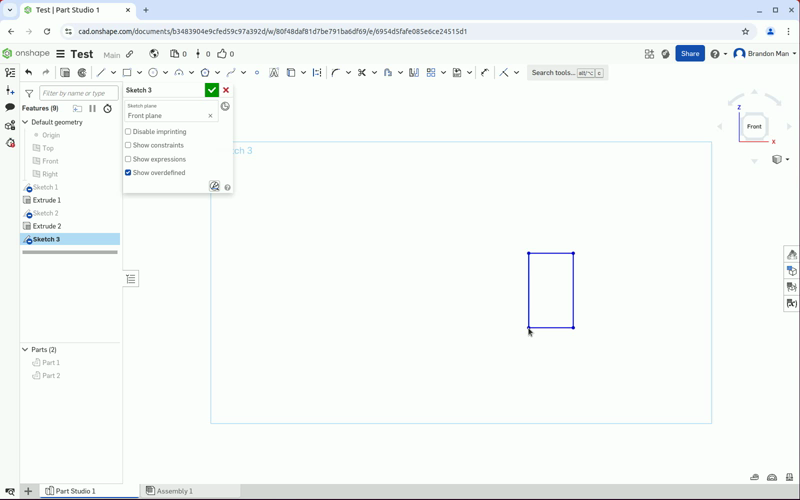
mouse_move(532, 305)
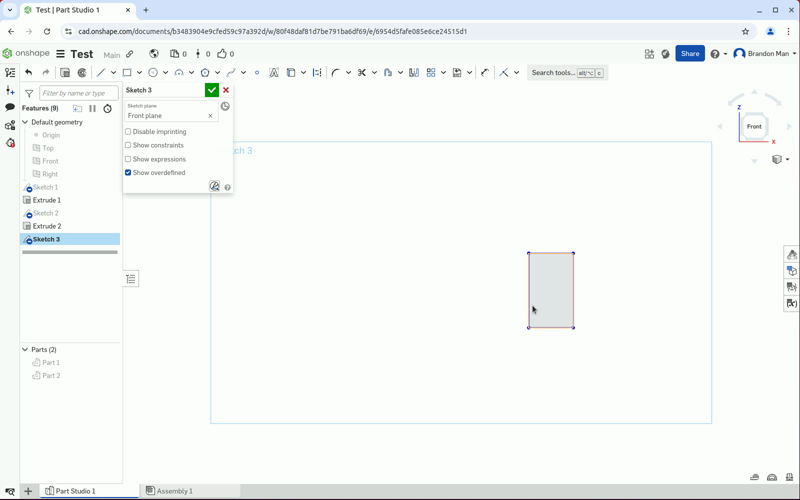
click(532, 305)
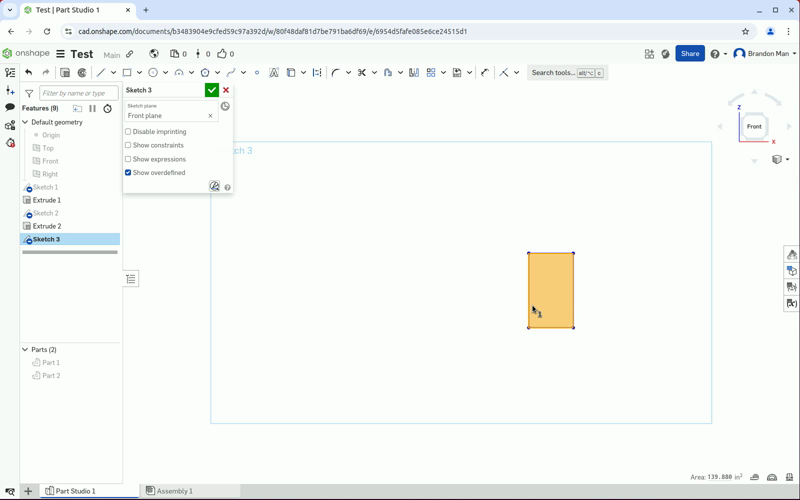
mouse_move(73, 352)
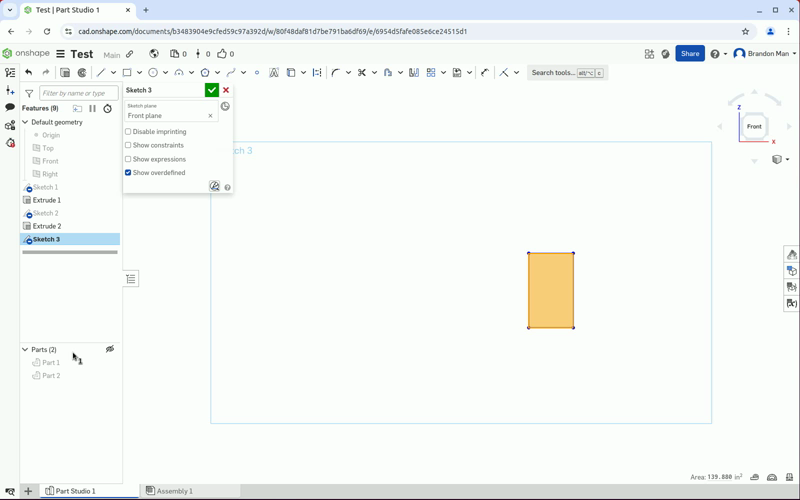
key(shift+y)
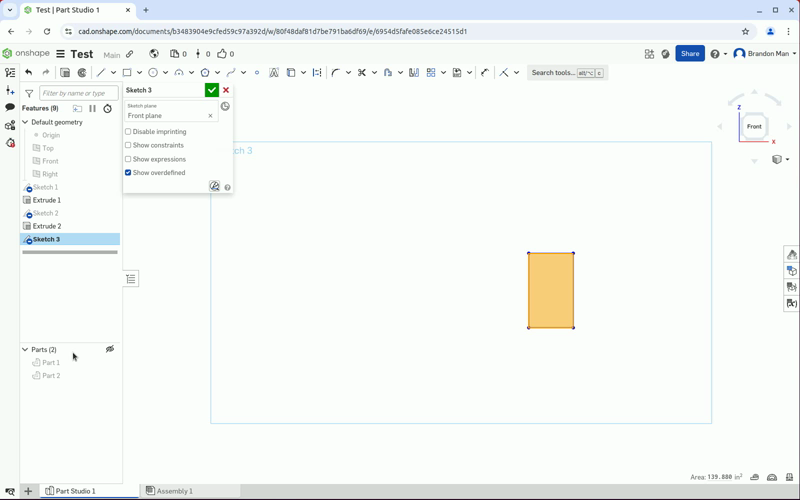
key(shift+e)
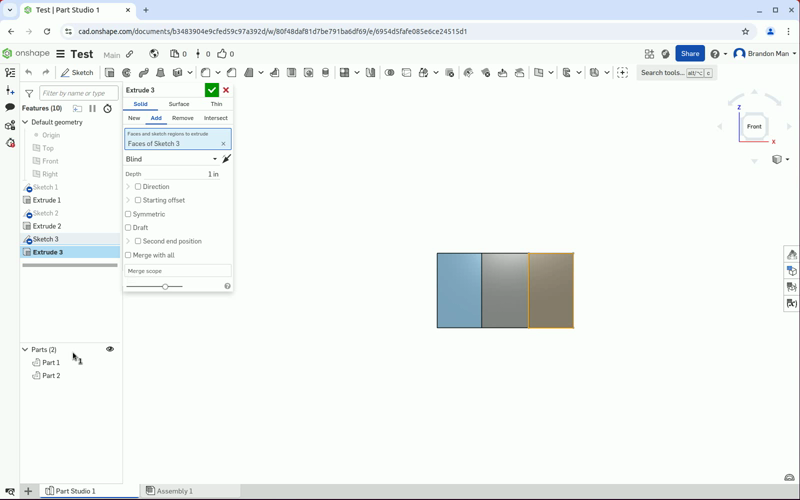
mouse_move(143, 106)
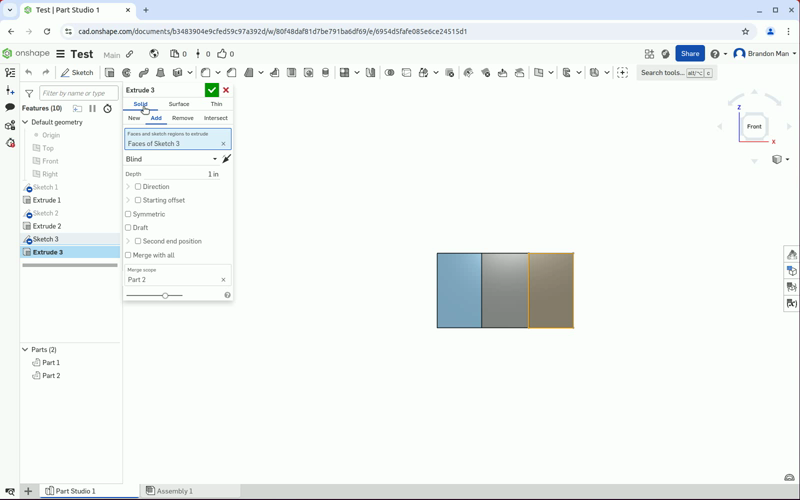
click(143, 106)
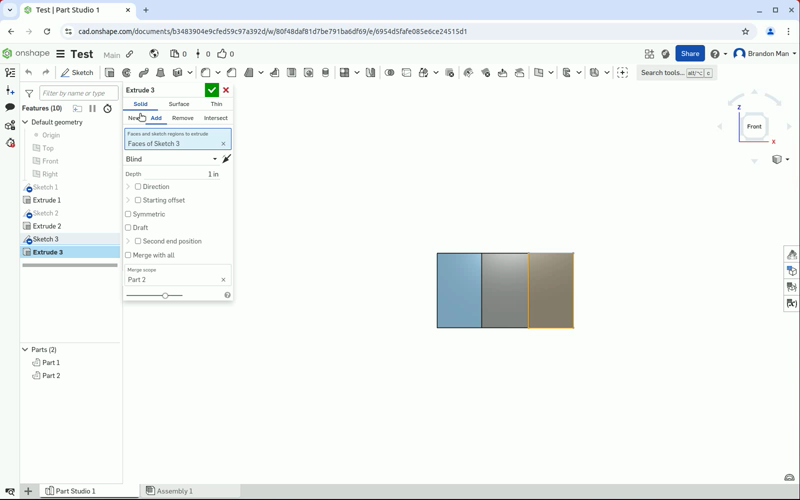
mouse_move(137, 120)
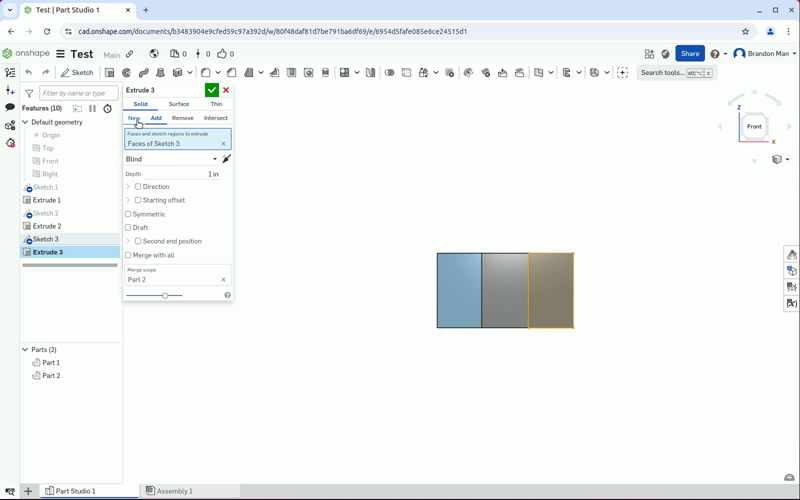
click(137, 120)
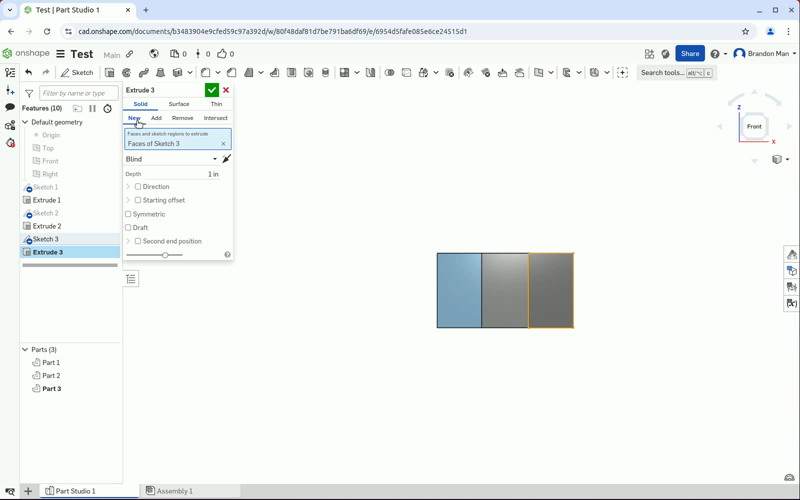
key(tab, 4)
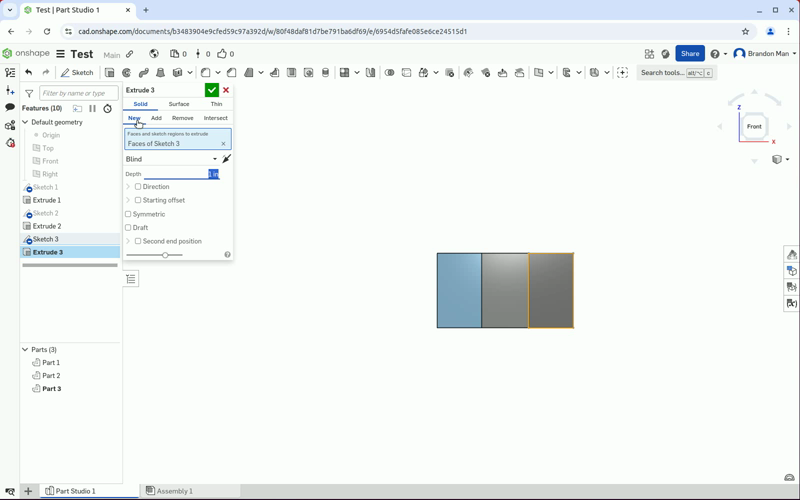
text(0.963)
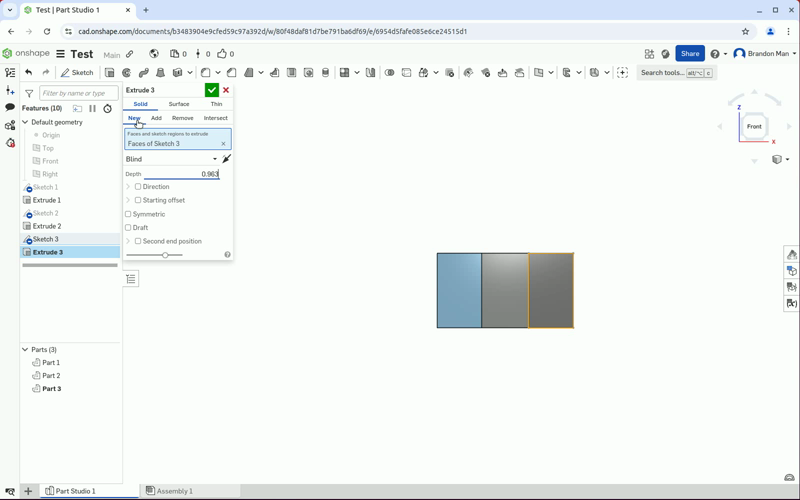
key(enter)
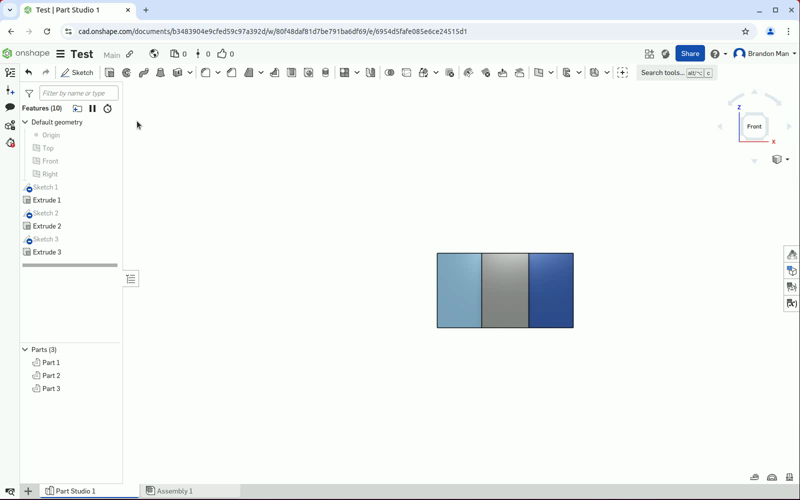
key(shift+h)
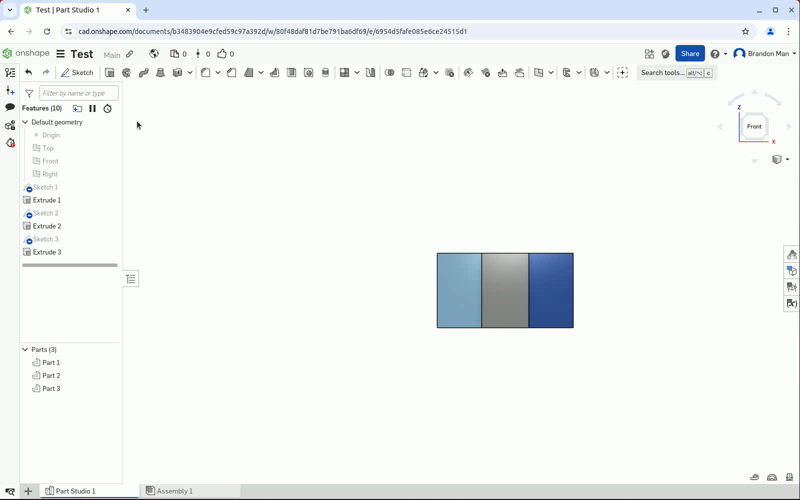
key(shift+h)
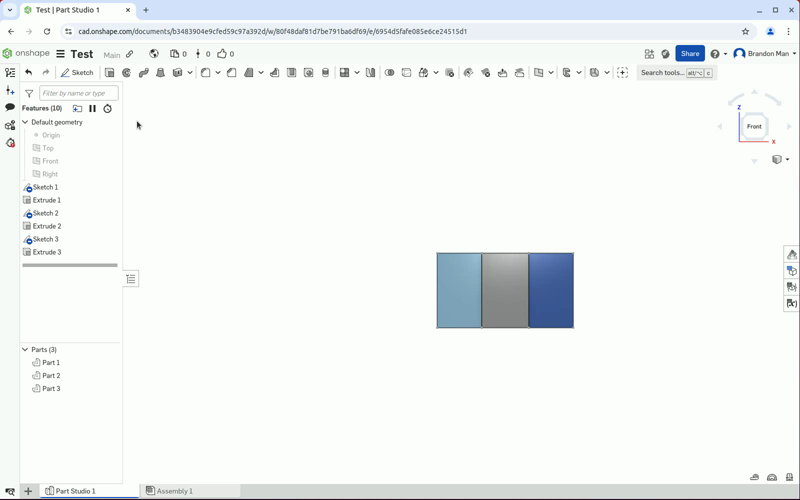
key(shift+7)
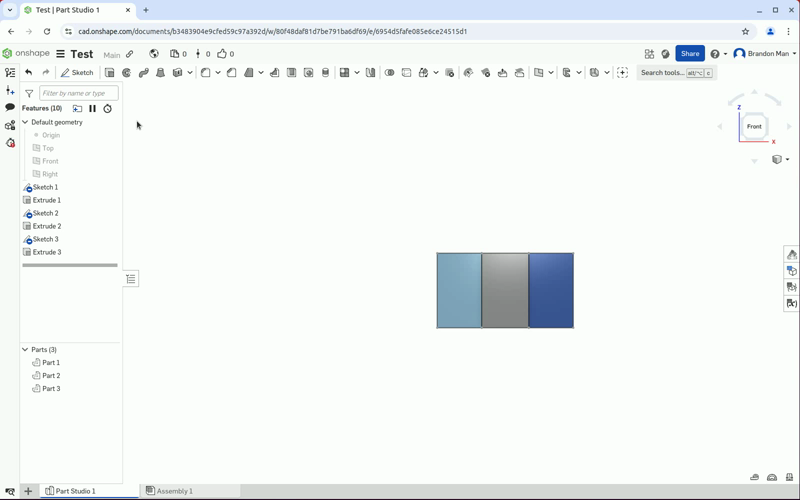
key(left, 2)
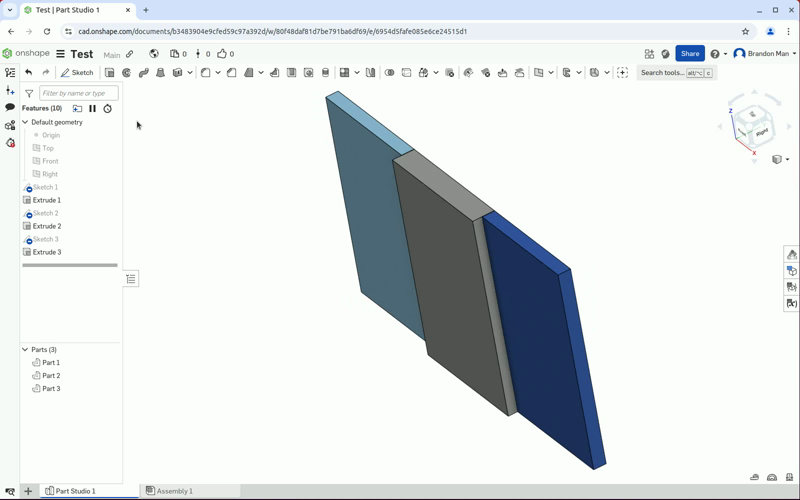
key(down, 2)
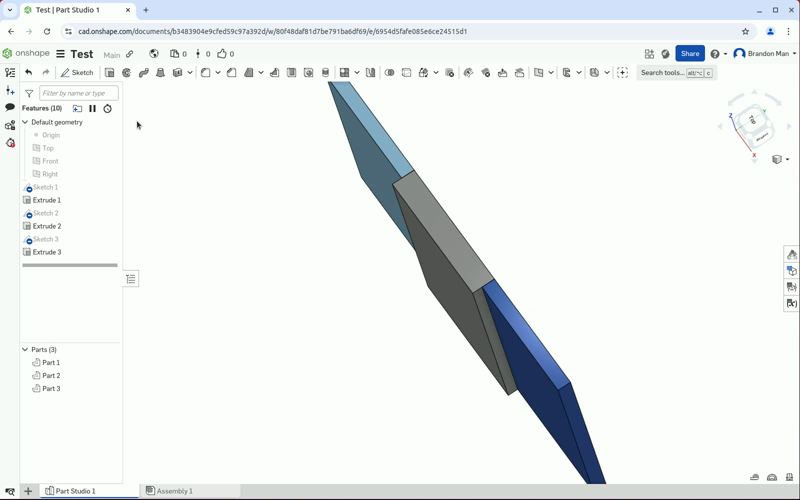
key(up, 2)
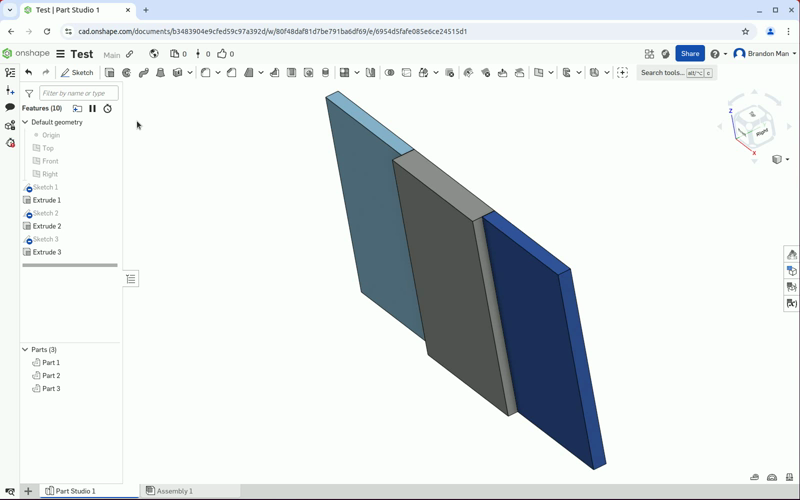
key(right, 2)
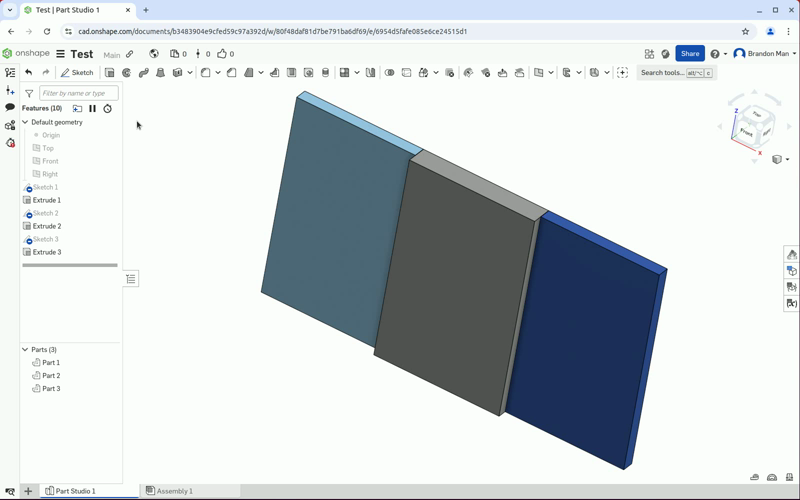
mouse_move(73, 189)
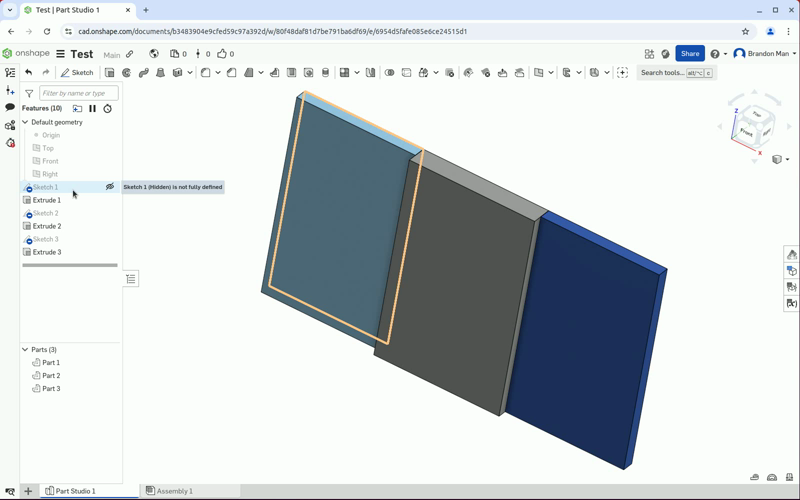
click(73, 189)